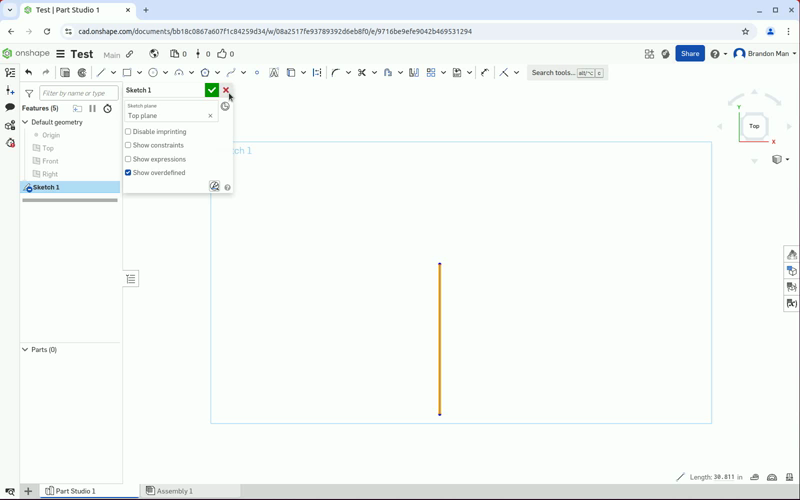
key(shift+h)
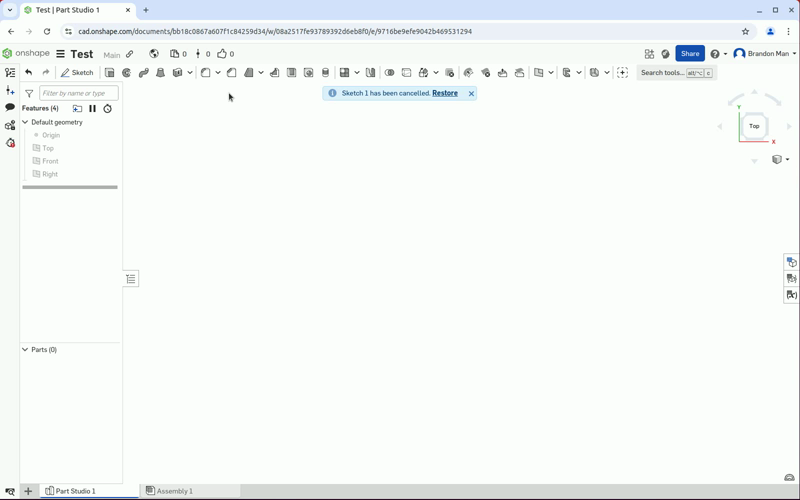
mouse_move(73, 352)
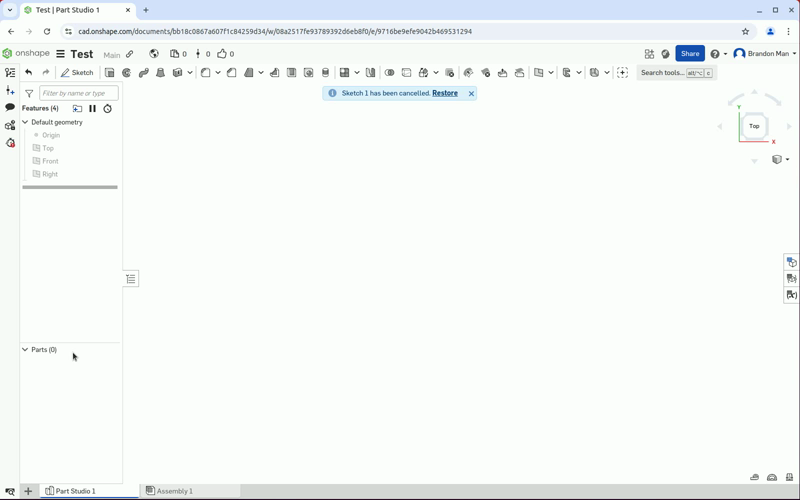
key(y)
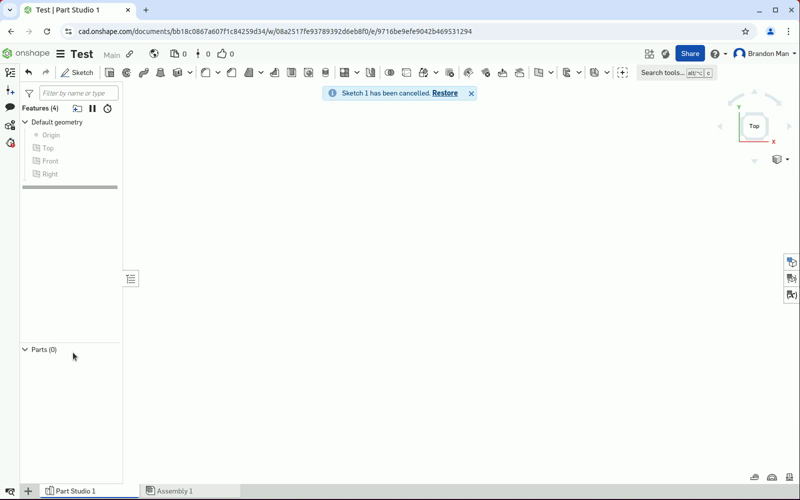
key(shift+p)
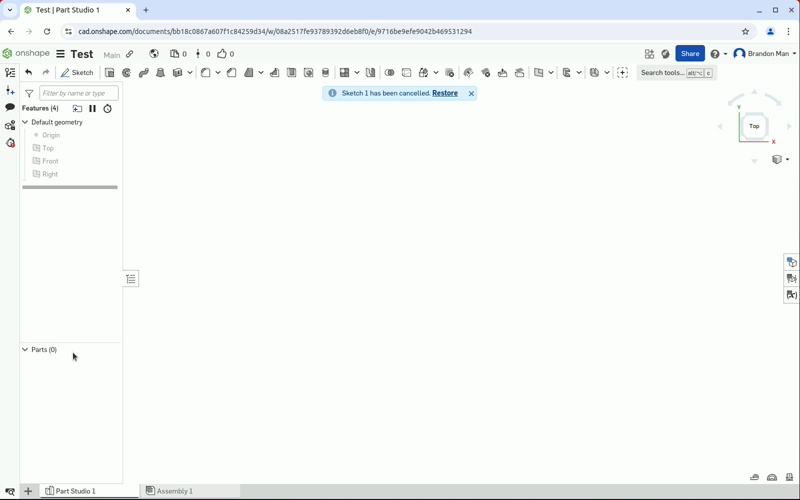
key(space)
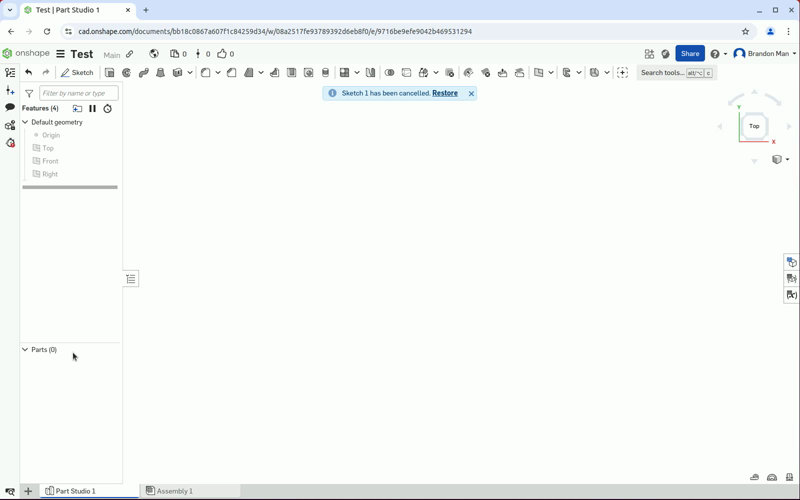
key_down(shift)
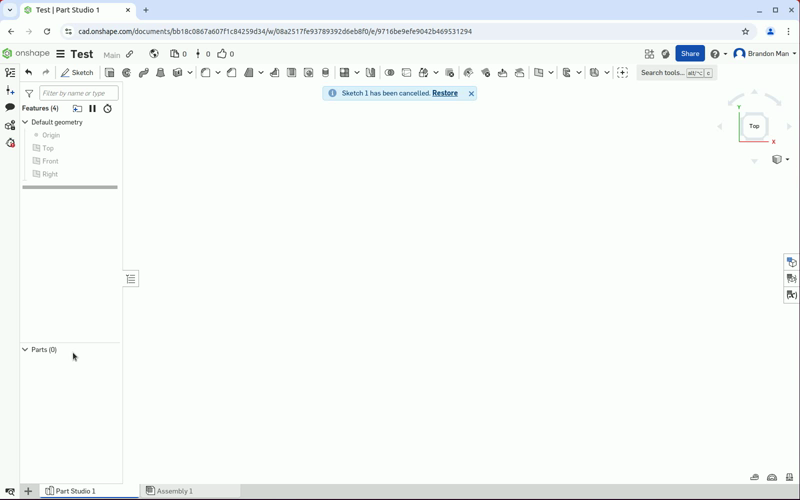
key(up)
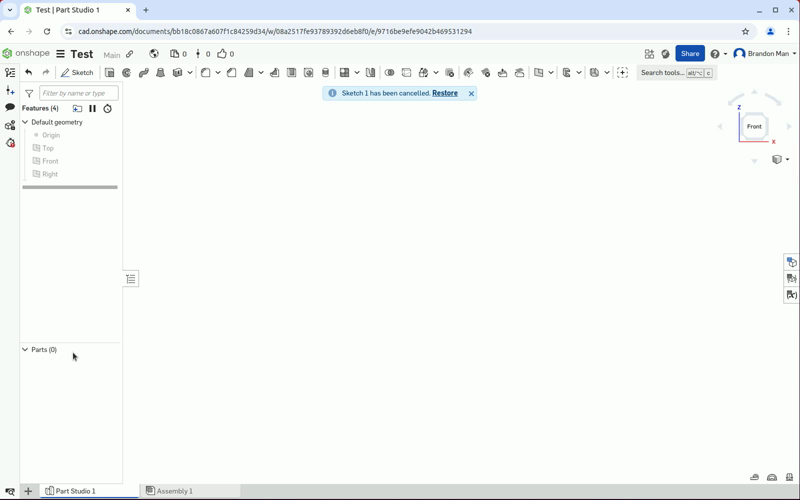
key_up(shift)
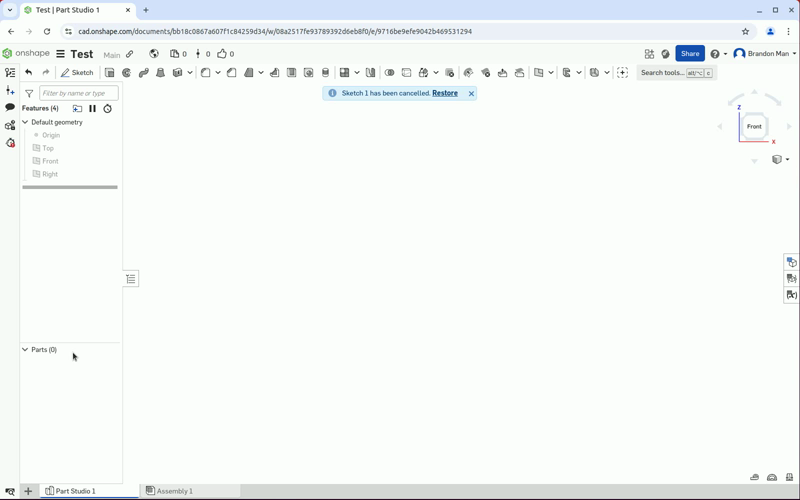
mouse_move(73, 352)
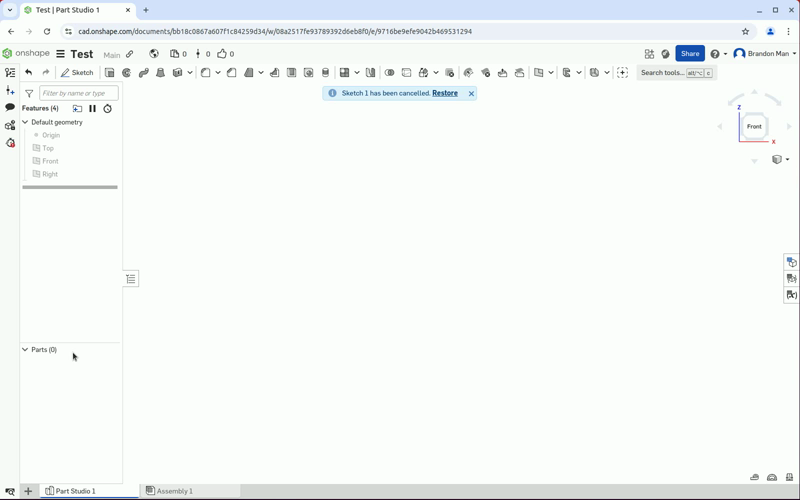
key(shift+y)
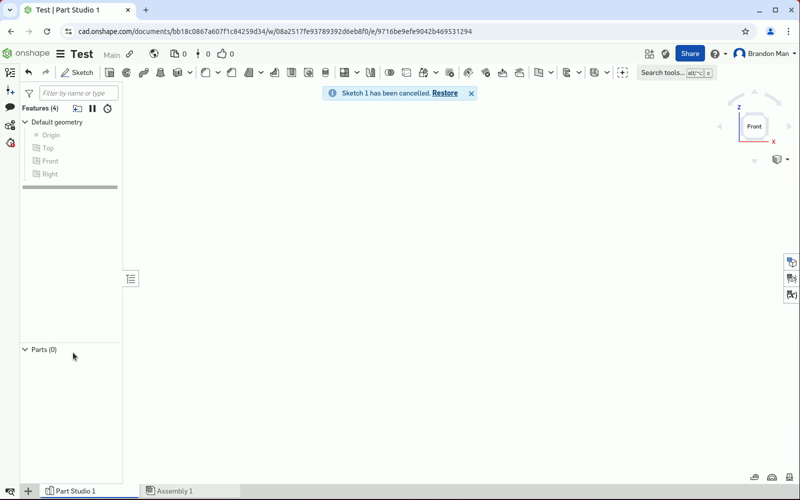
key(shift+s)
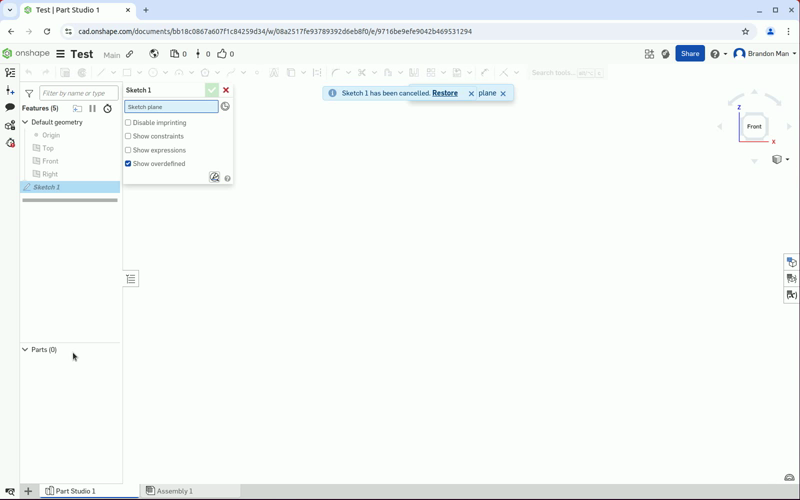
mouse_move(73, 163)
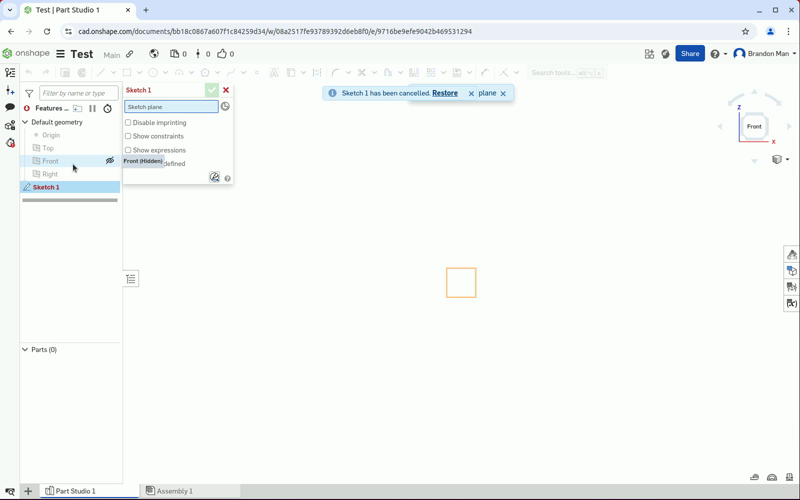
click(73, 163)
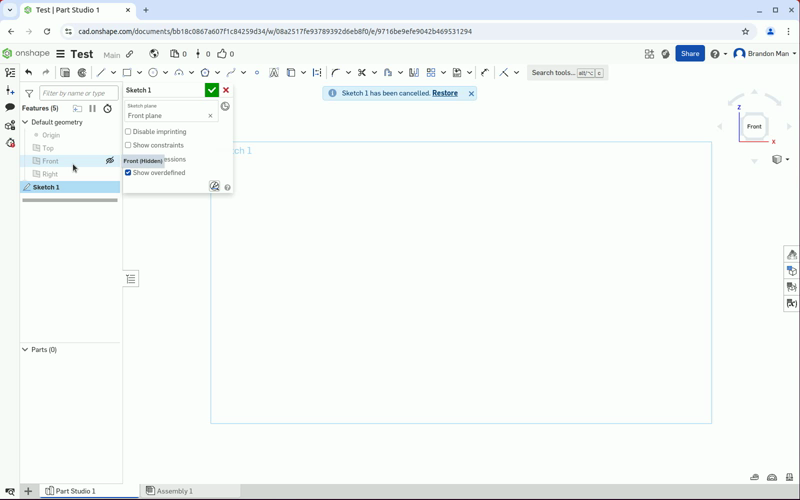
mouse_move(73, 352)
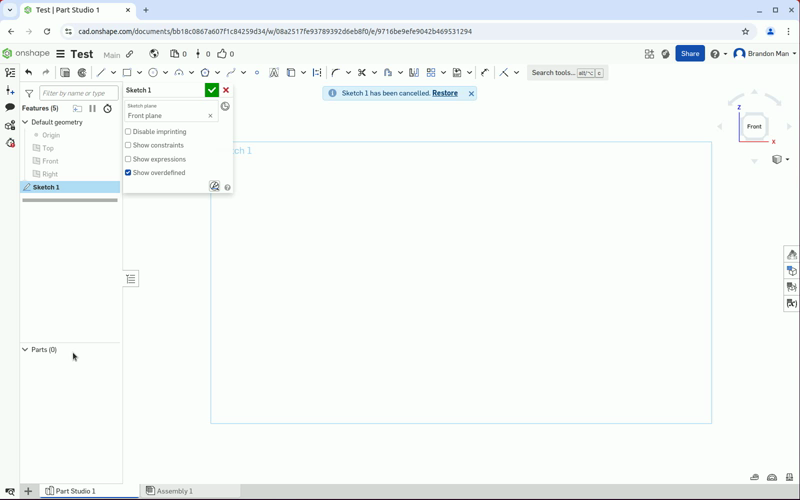
key(y)
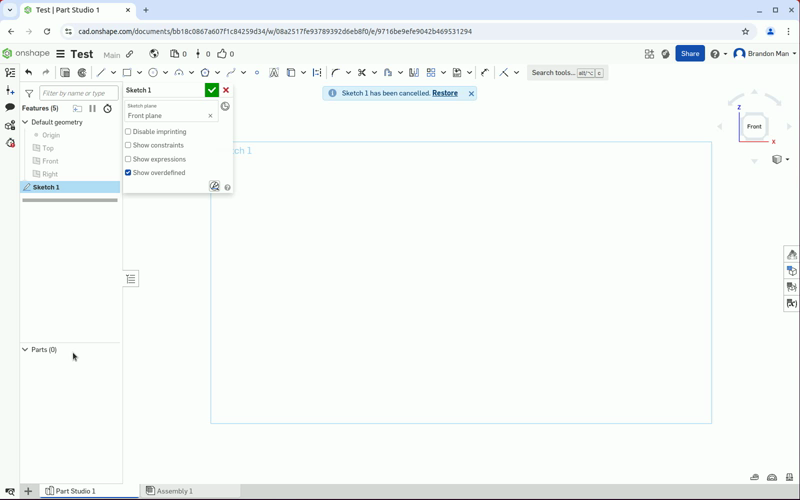
key(l)
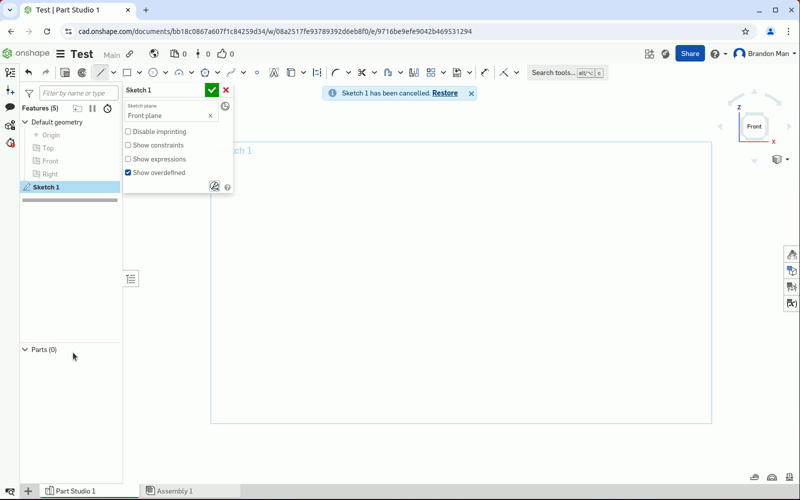
key_down(shift)
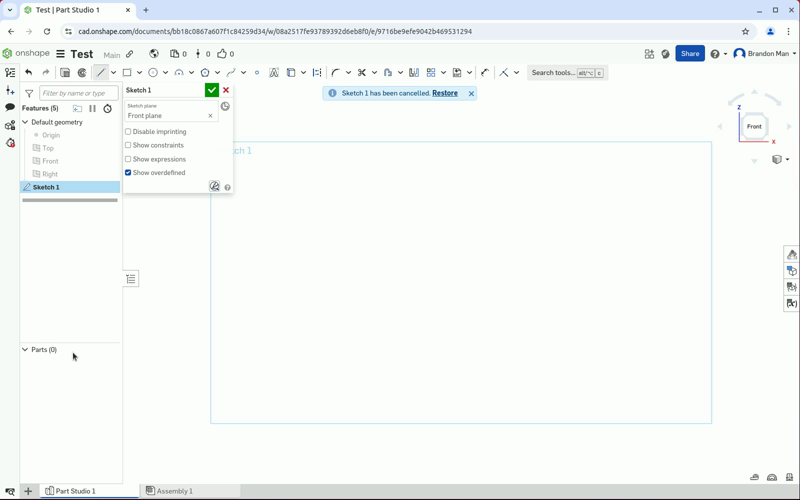
mouse_move(416, 355)
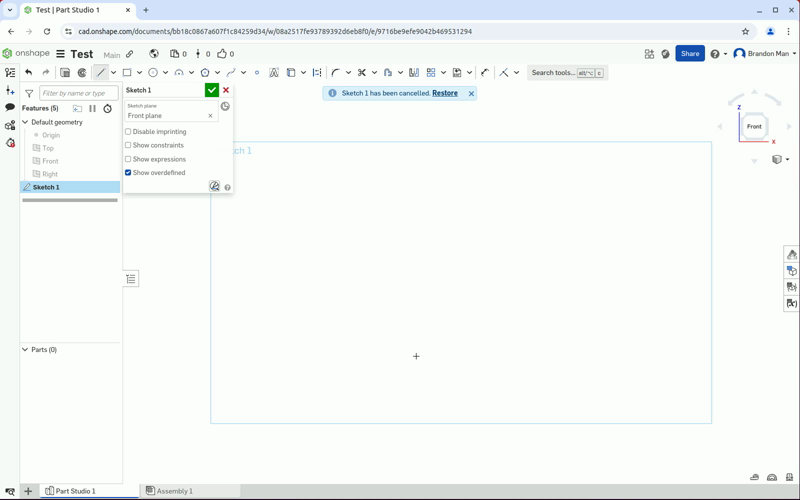
click(416, 355)
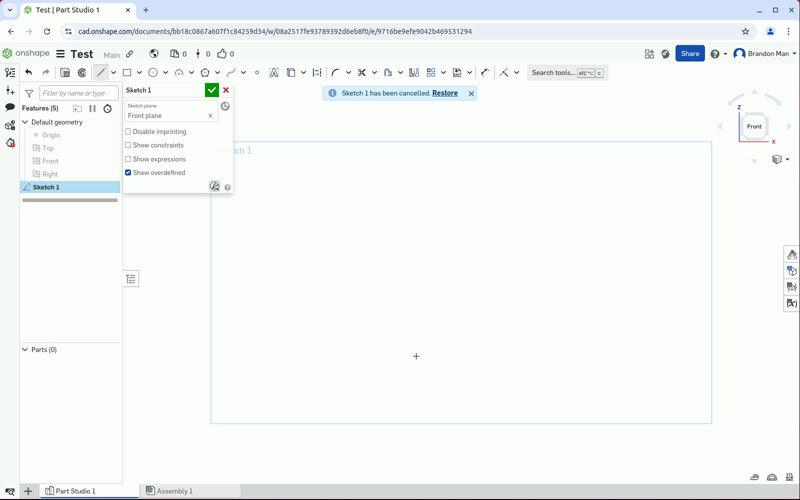
key_up(shift)
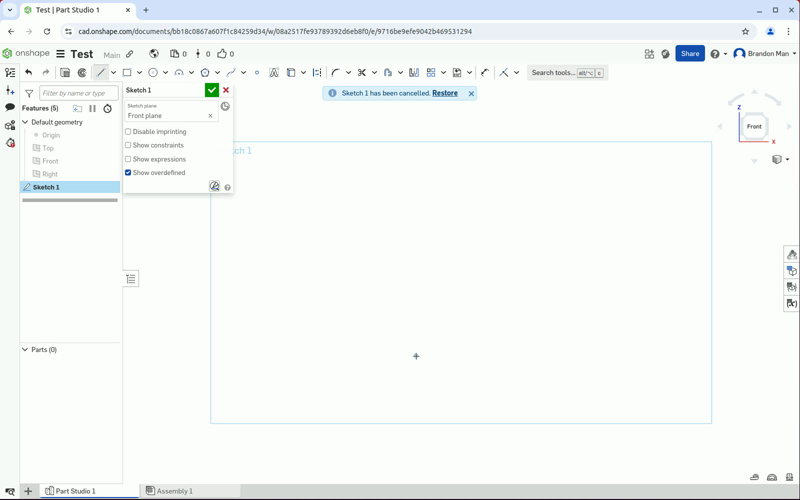
key_down(shift)
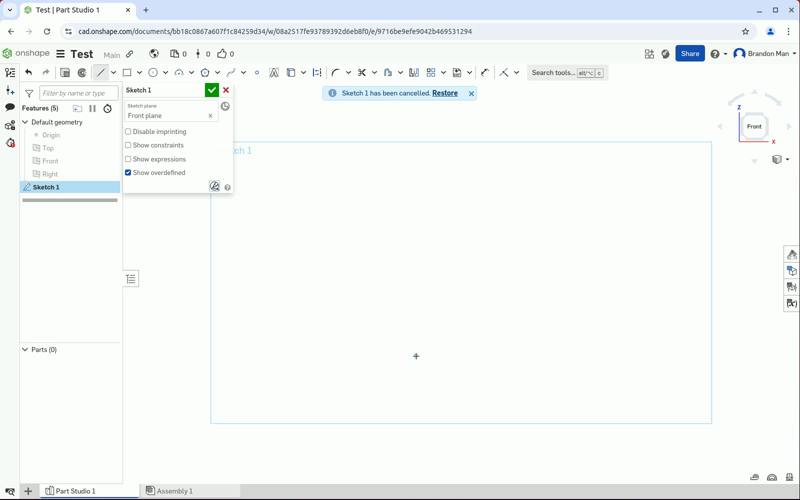
mouse_move(504, 355)
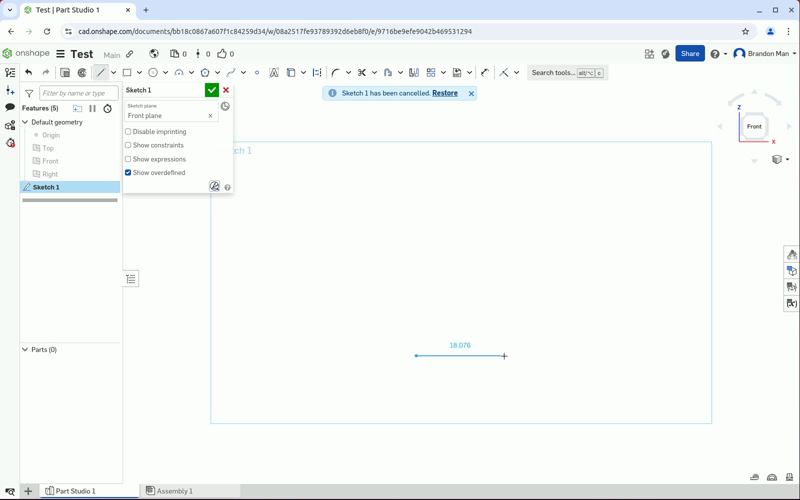
click(504, 355)
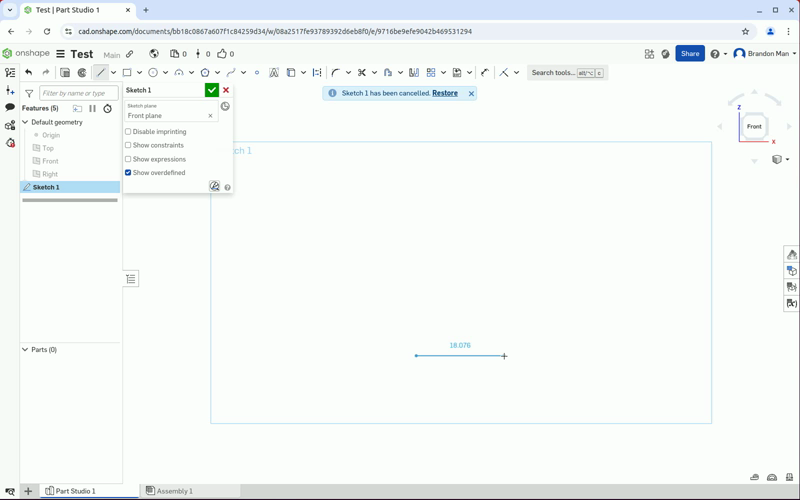
key_up(shift)
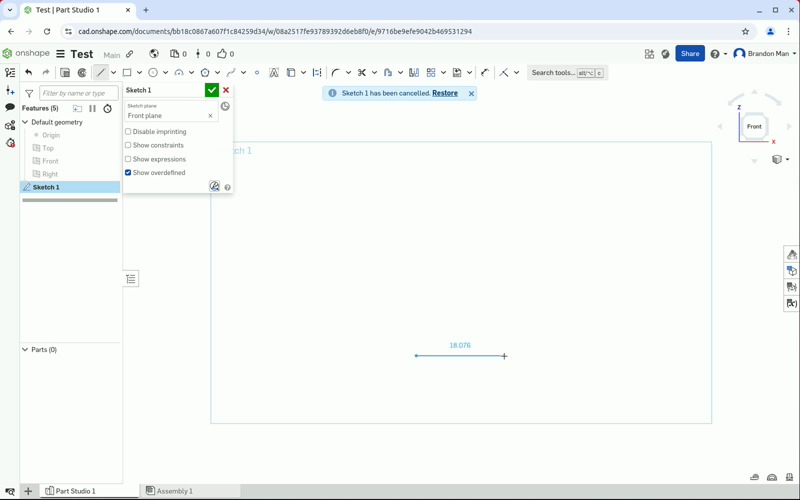
key_down(shift)
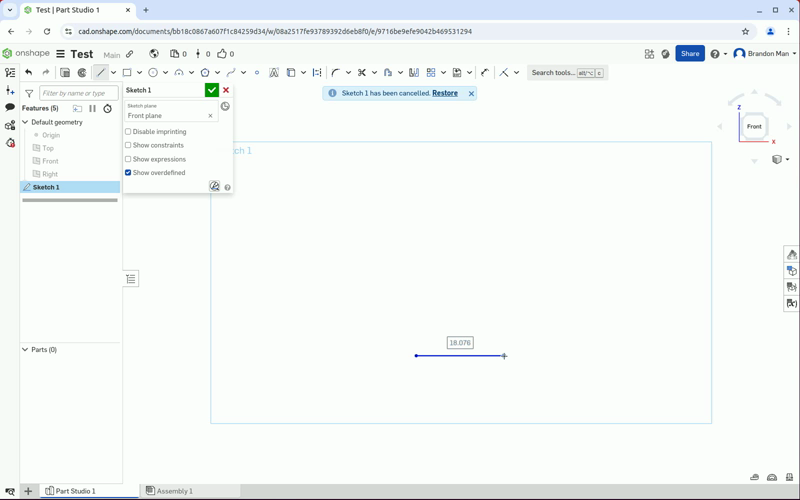
mouse_move(504, 211)
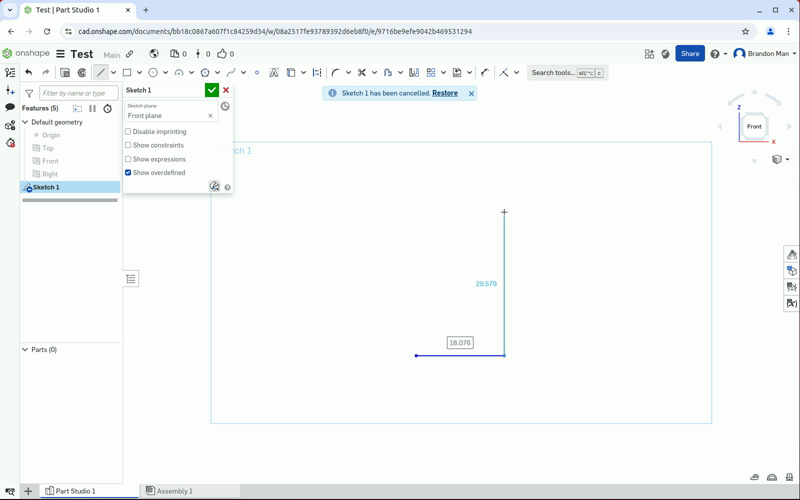
click(504, 211)
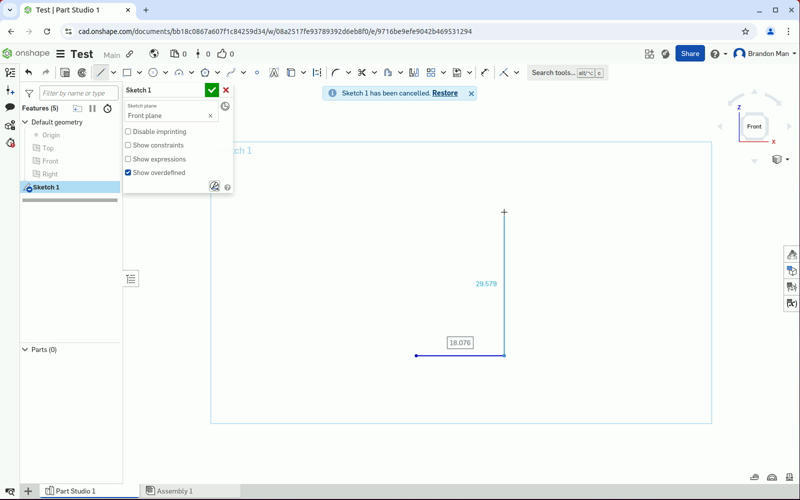
key_up(shift)
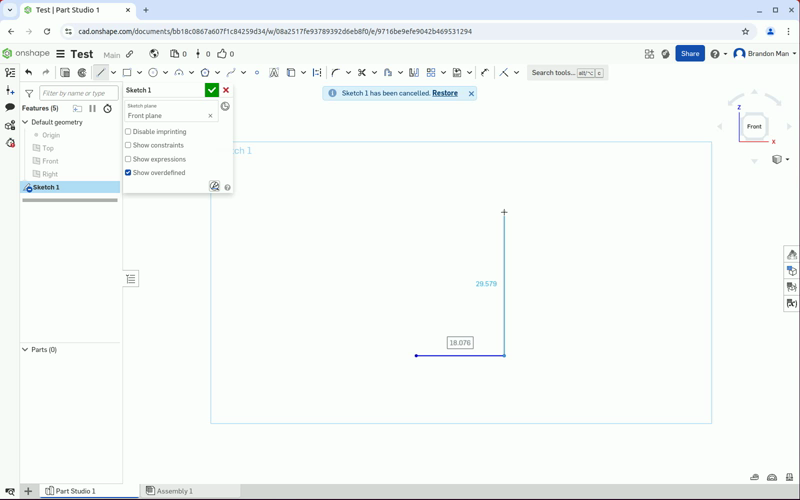
key_down(shift)
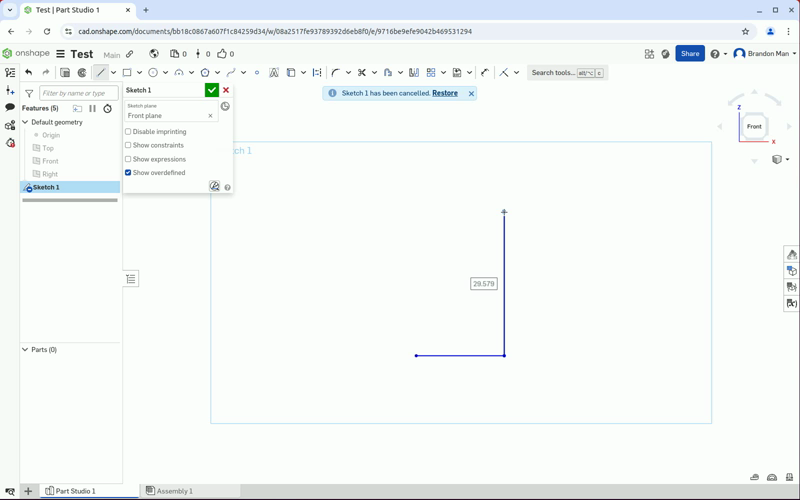
mouse_move(416, 211)
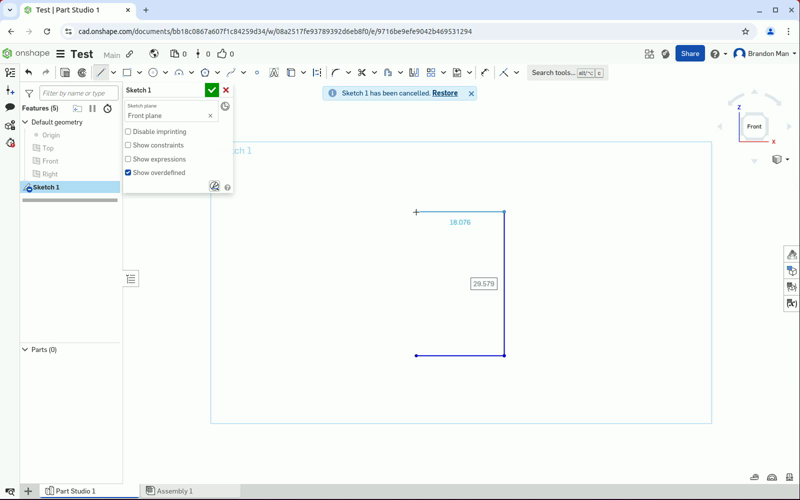
click(416, 211)
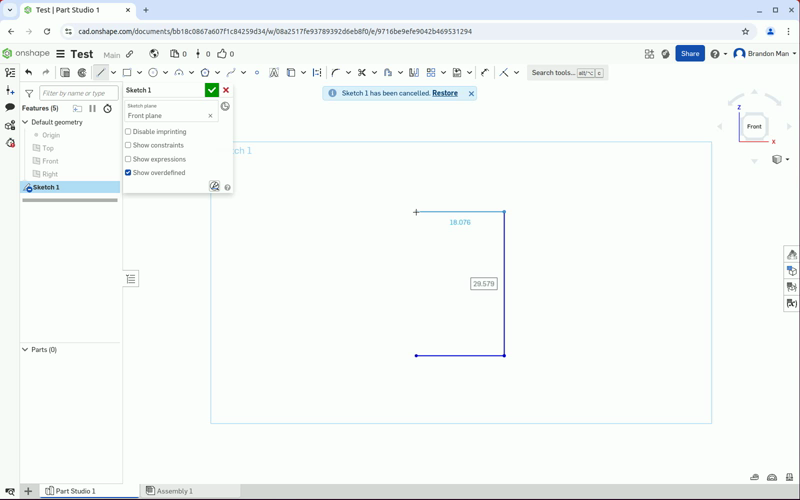
key_up(shift)
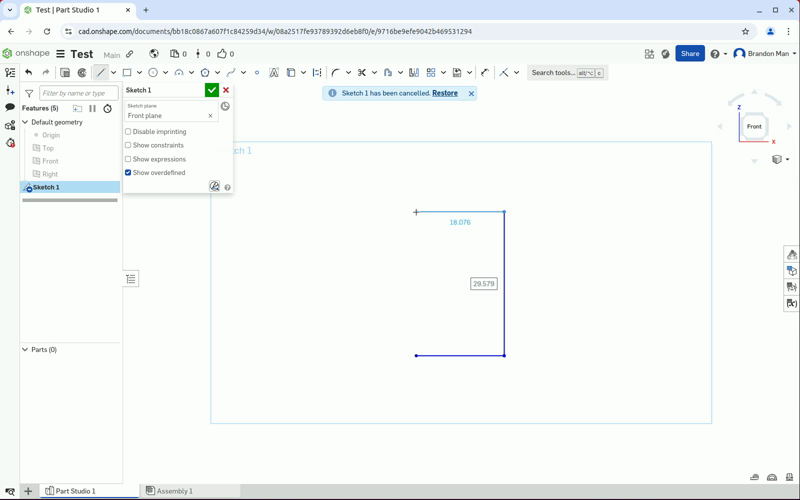
key_down(shift)
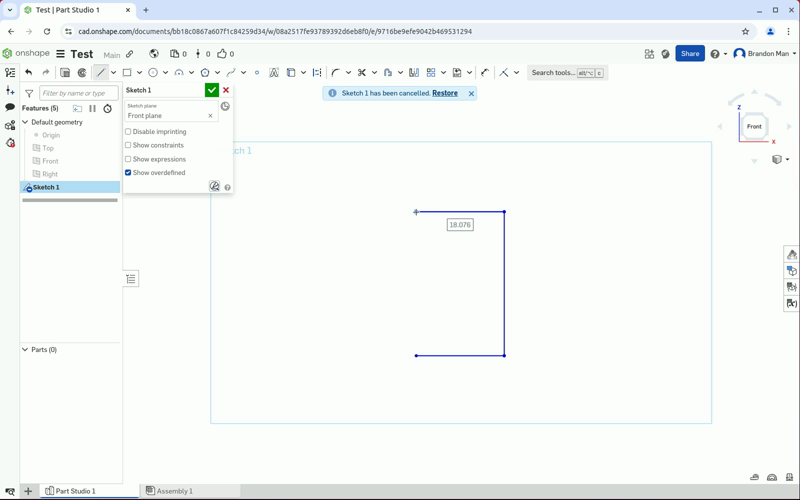
mouse_move(416, 355)
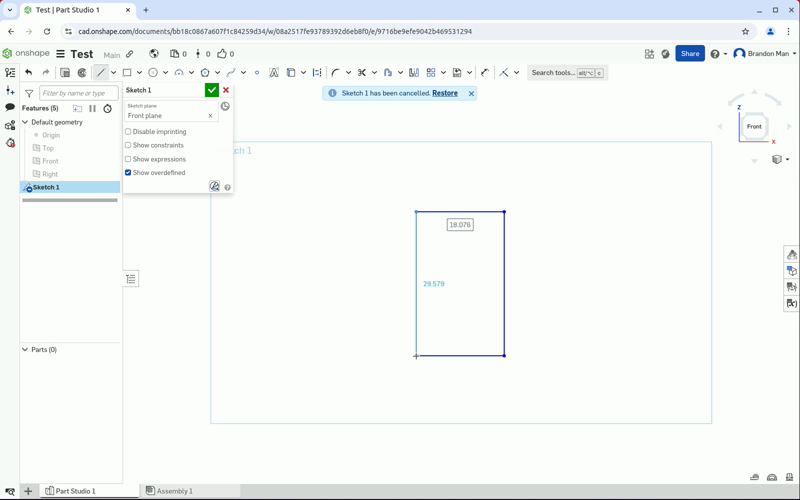
key_up(shift)
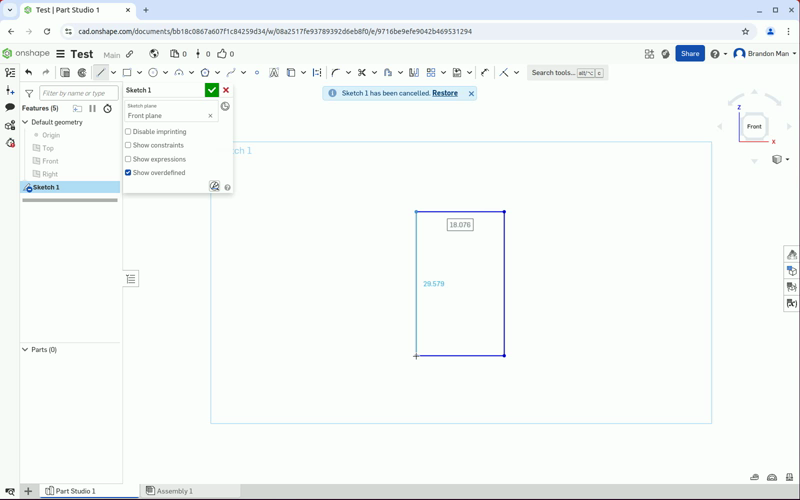
click(416, 355)
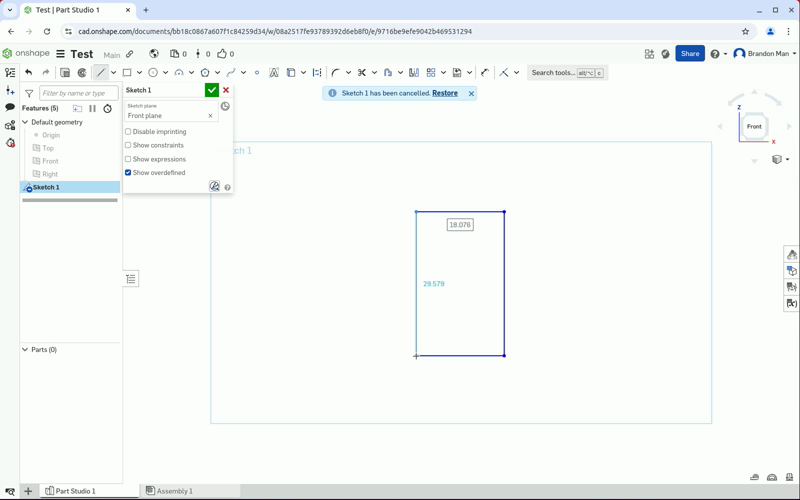
key(esc)
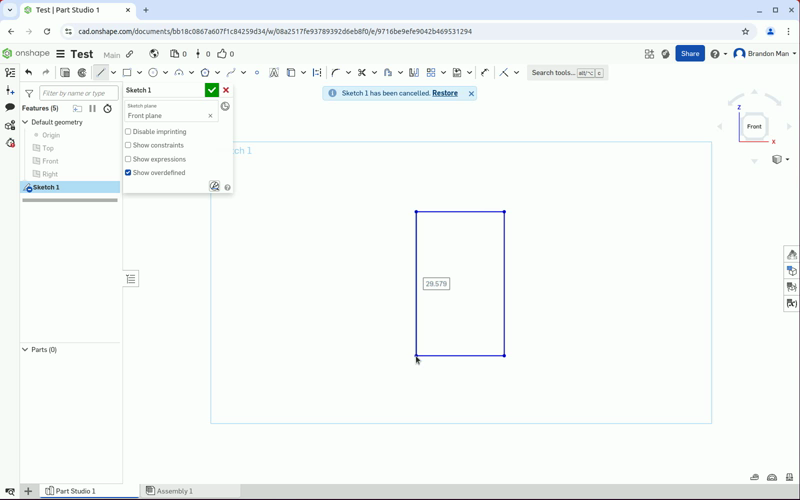
key(l)
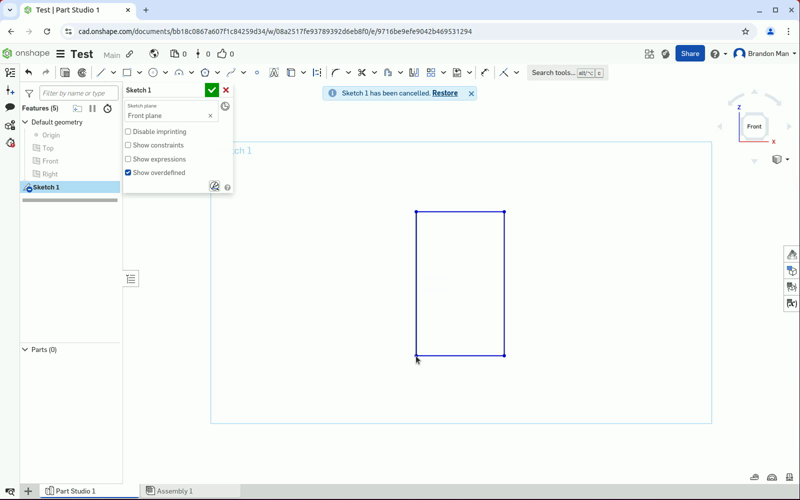
key_down(shift)
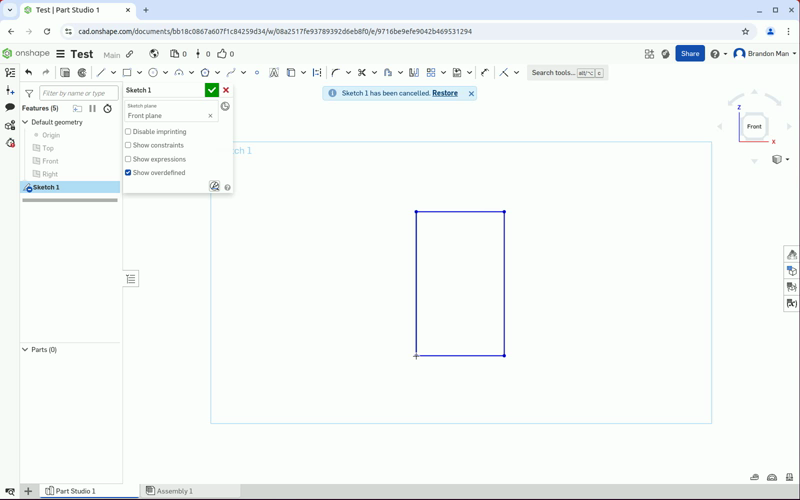
mouse_move(454, 299)
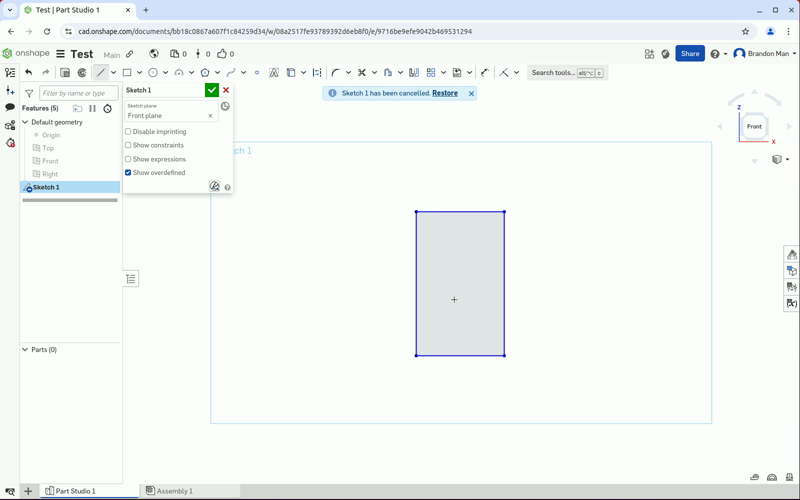
click(454, 299)
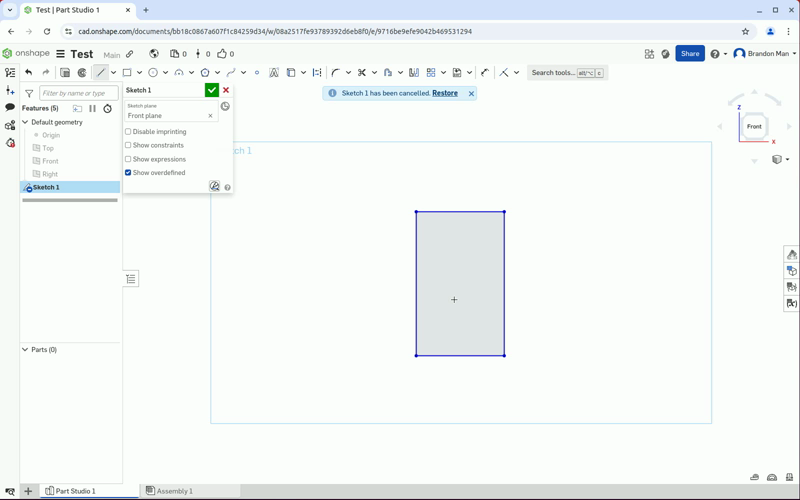
key_up(shift)
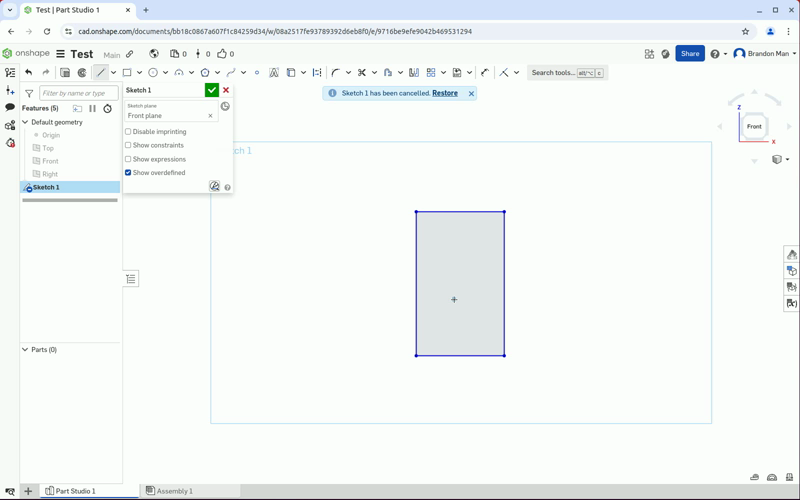
key_down(shift)
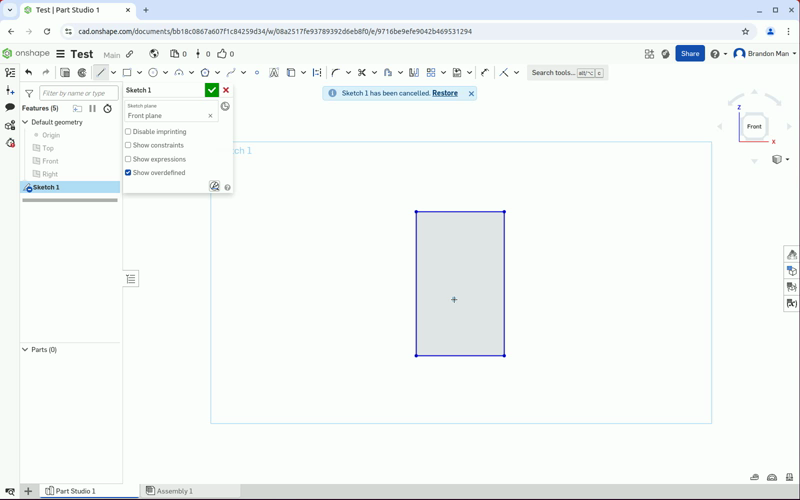
mouse_move(484, 299)
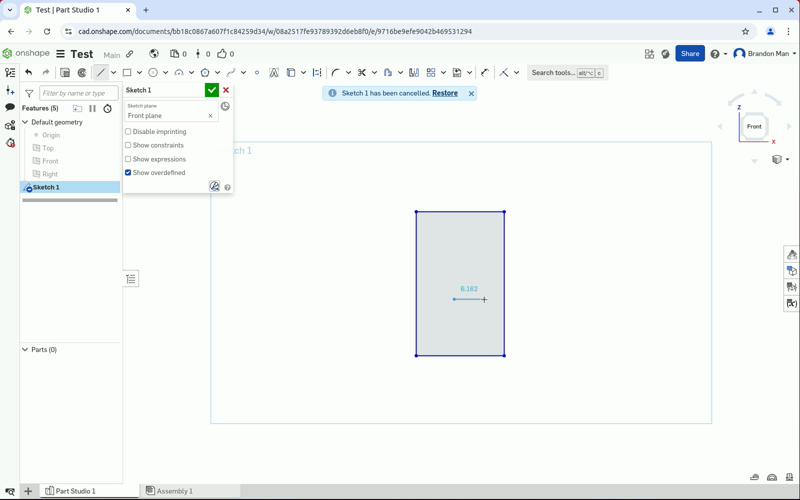
mouse_move(466, 299)
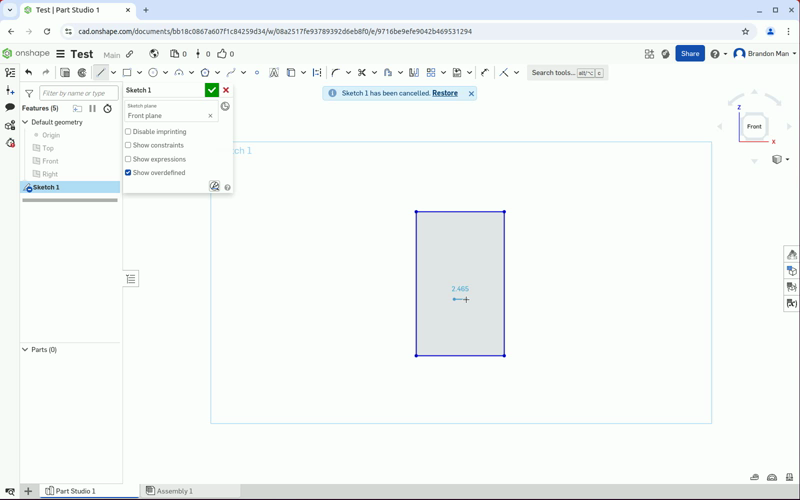
click(466, 299)
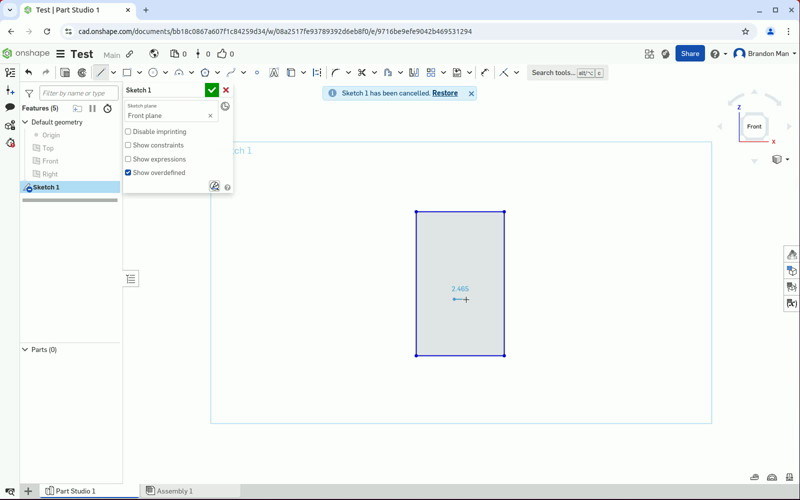
key_up(shift)
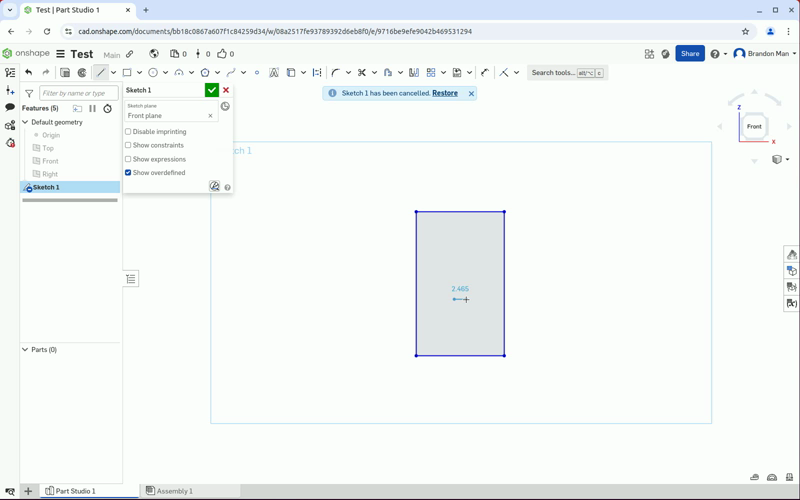
key_down(shift)
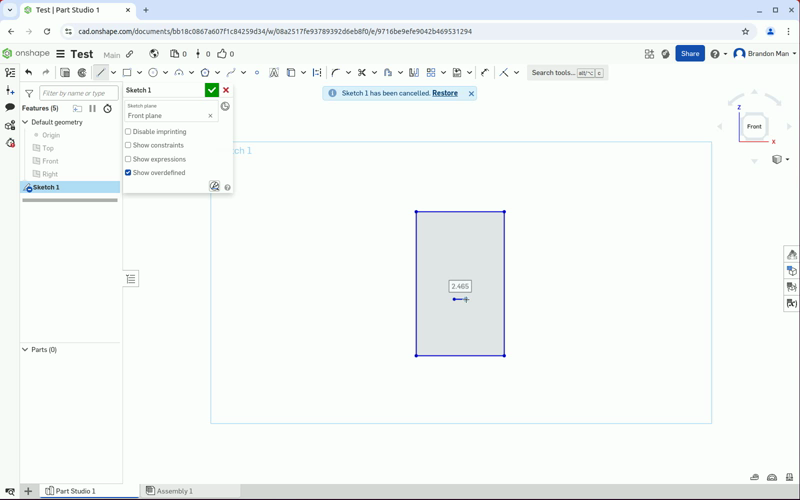
mouse_move(496, 299)
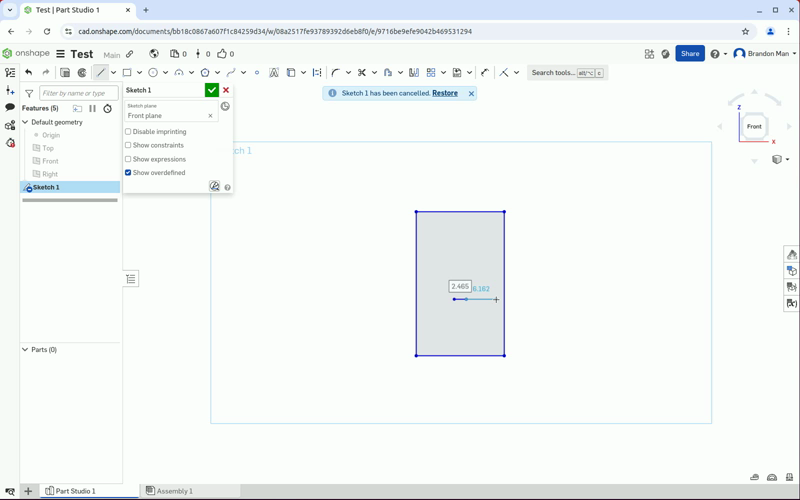
mouse_move(466, 267)
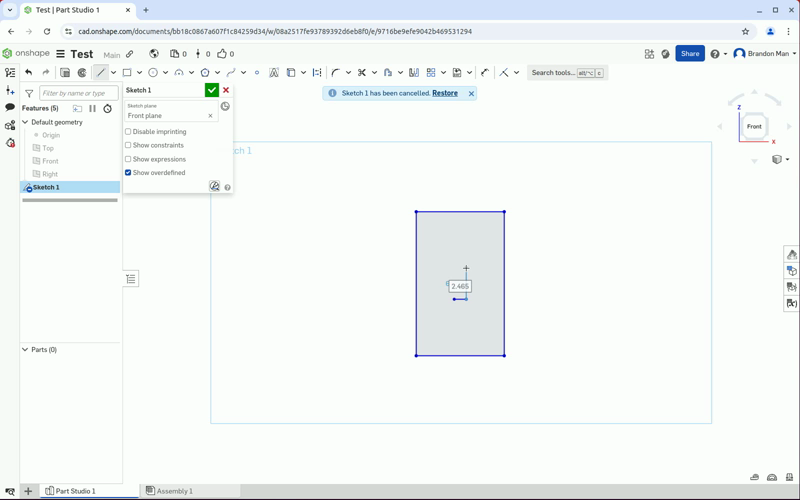
click(466, 267)
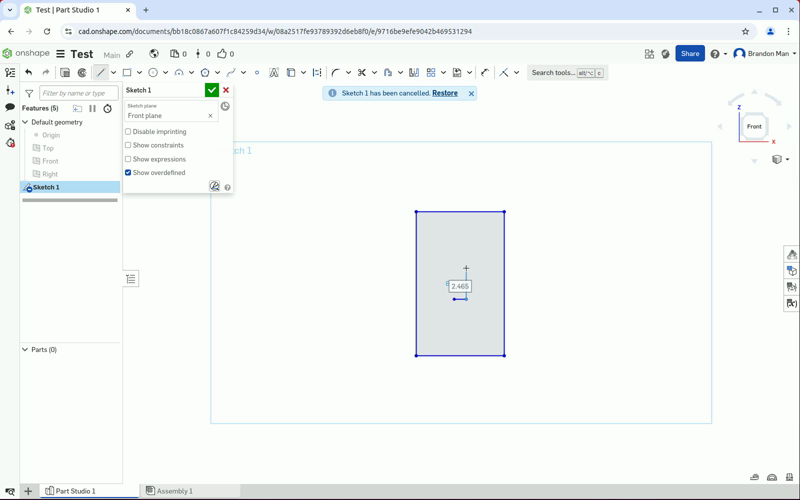
key_up(shift)
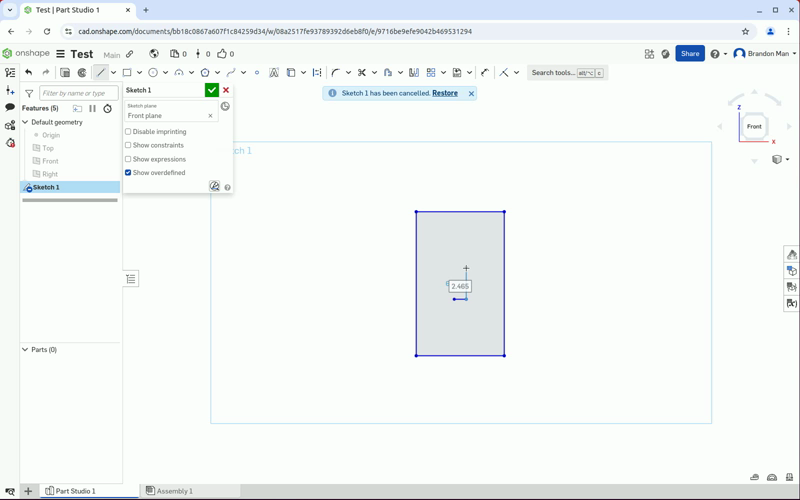
key_down(shift)
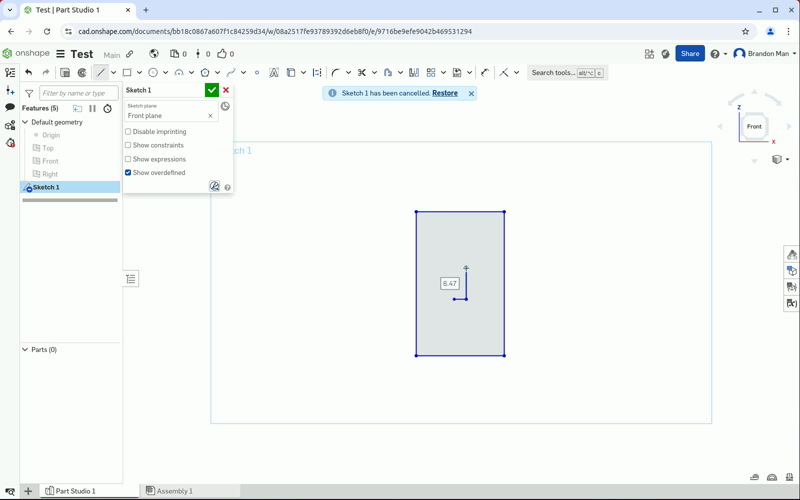
mouse_move(496, 267)
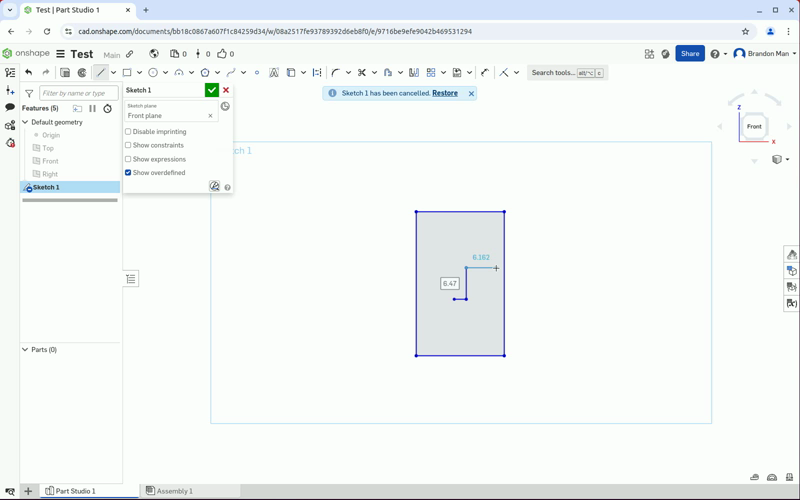
mouse_move(454, 267)
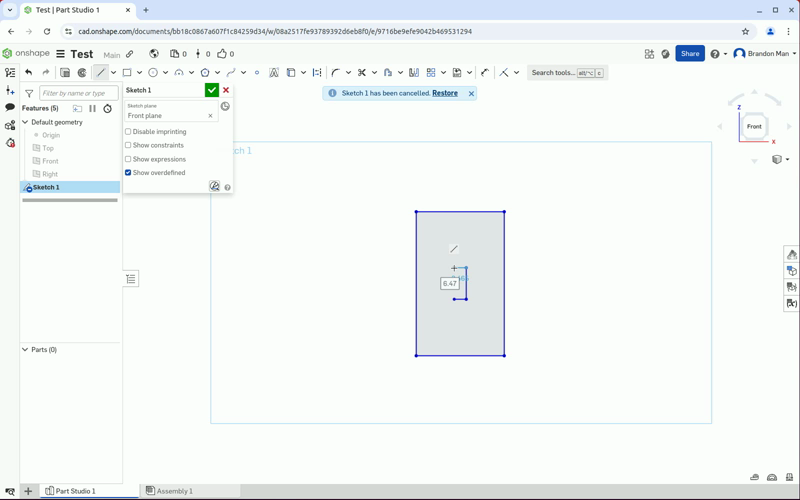
click(454, 267)
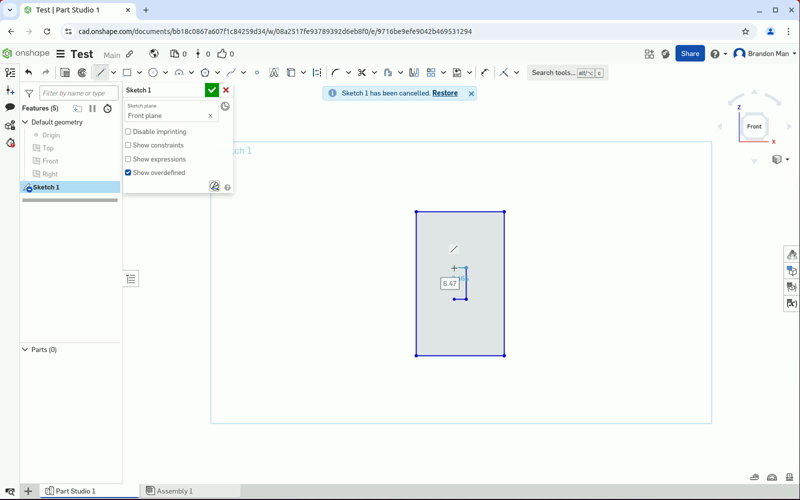
key_up(shift)
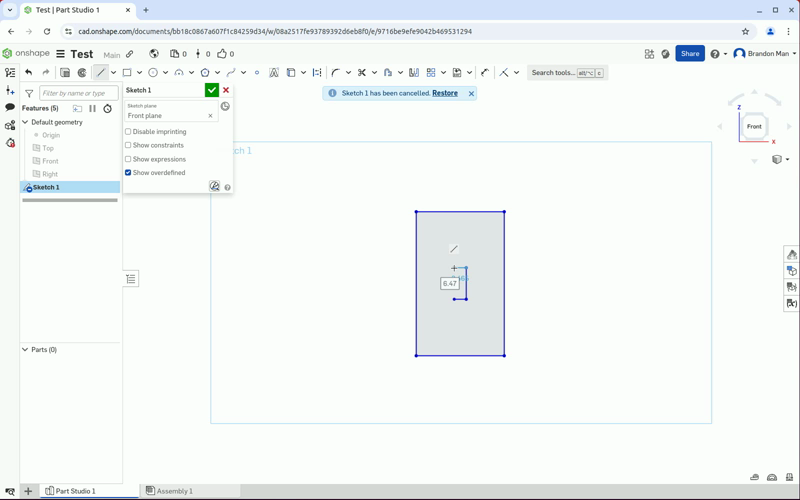
mouse_move(484, 267)
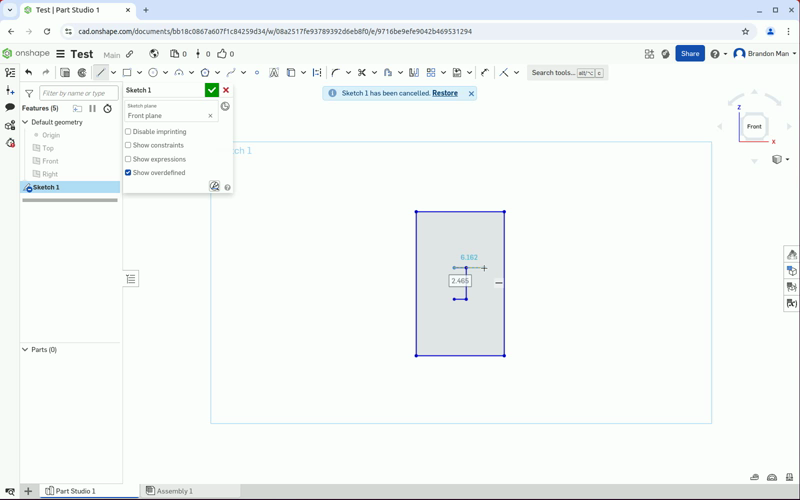
key_down(shift)
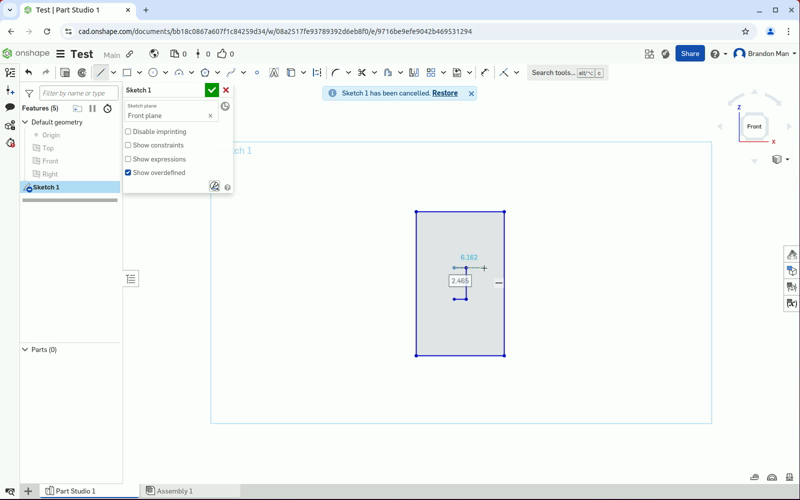
mouse_move(454, 299)
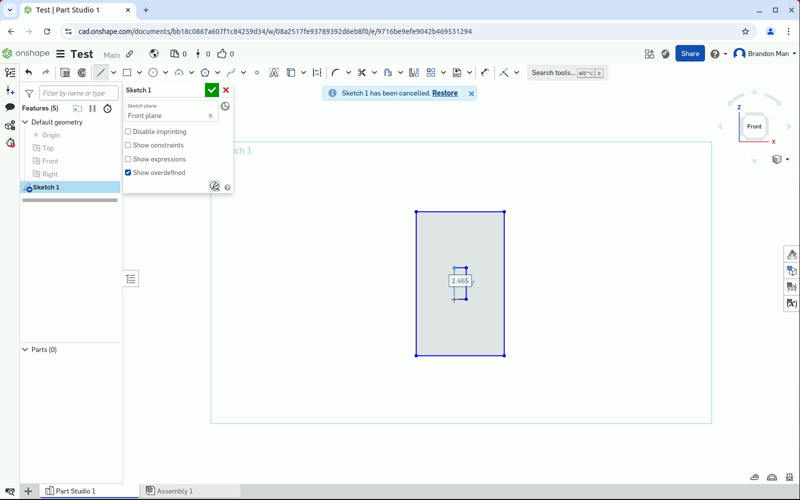
key_up(shift)
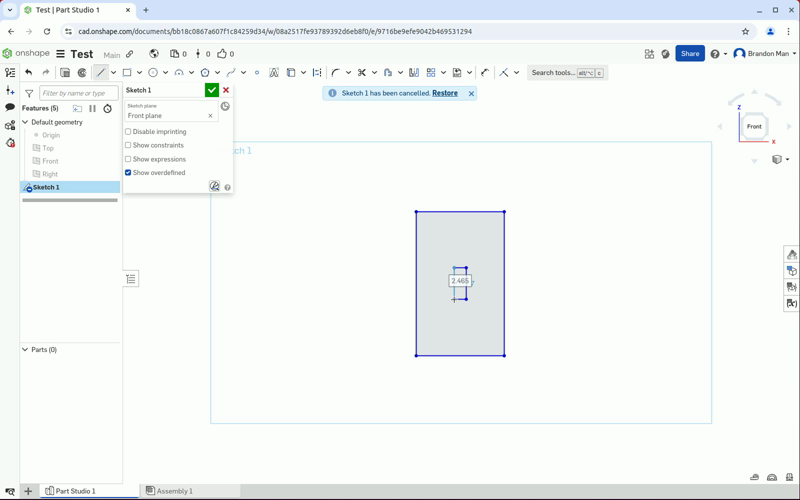
click(454, 299)
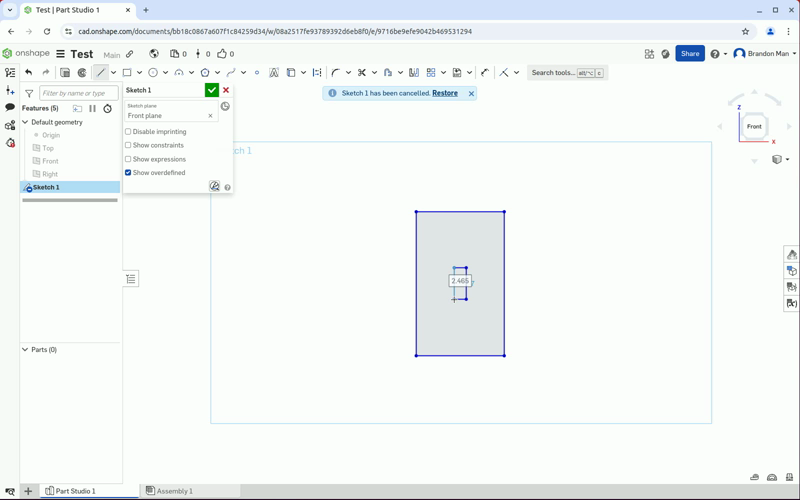
key(esc)
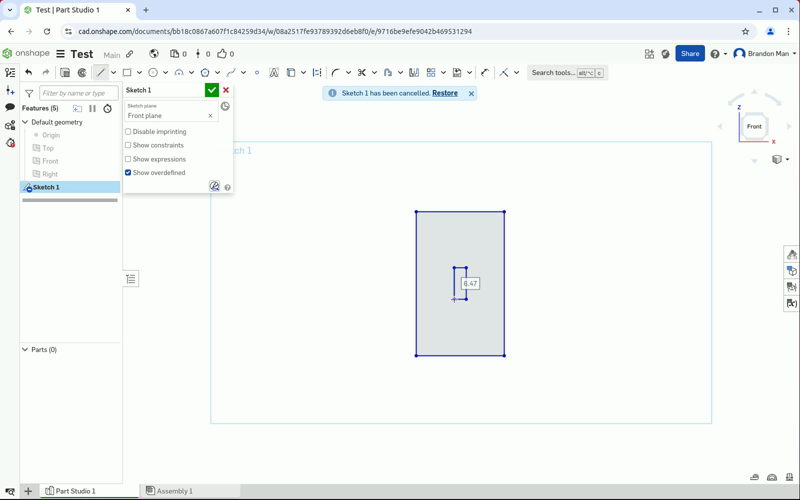
key(c)
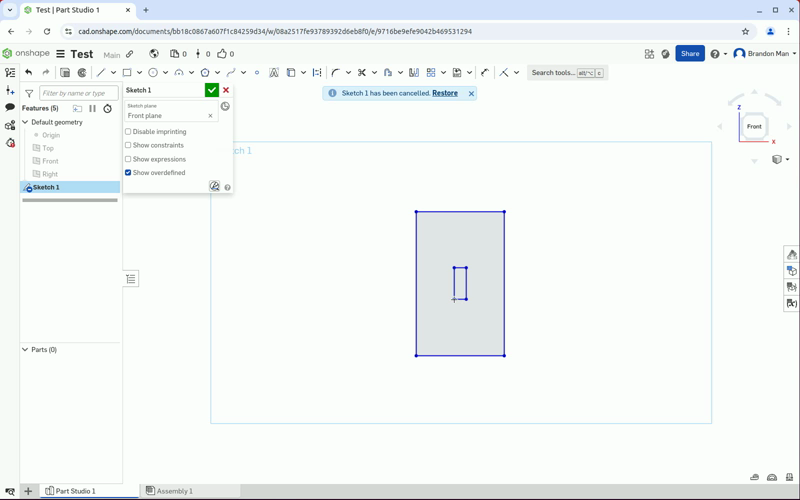
key_down(shift)
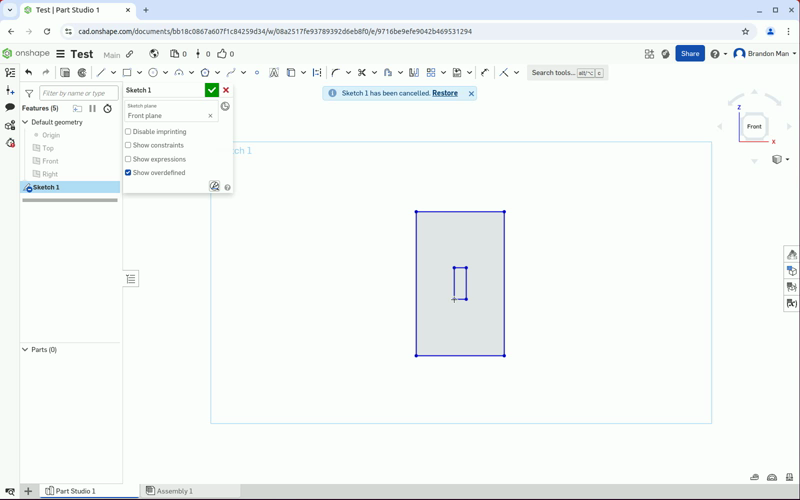
mouse_move(460, 322)
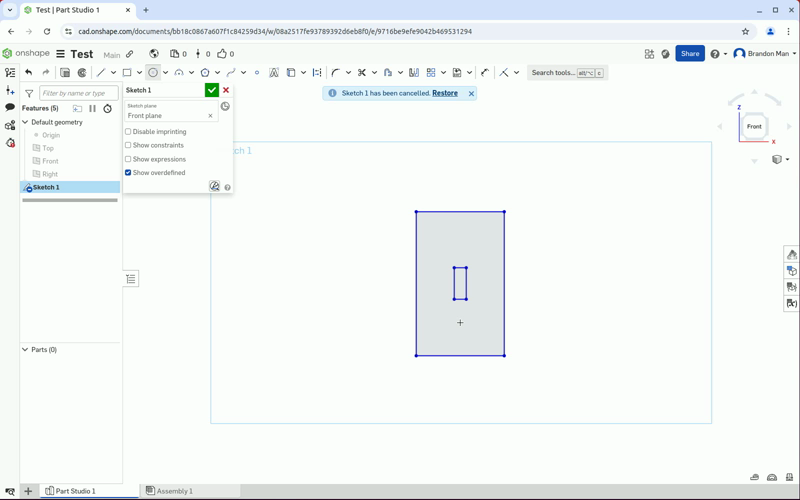
click(460, 322)
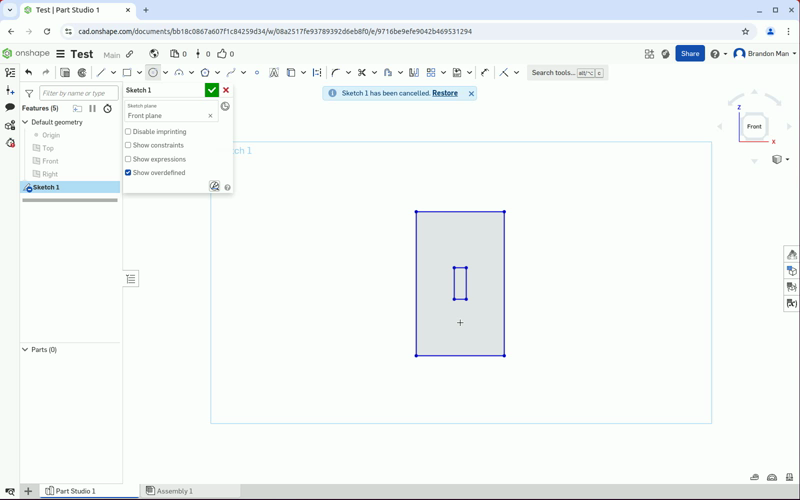
key_up(shift)
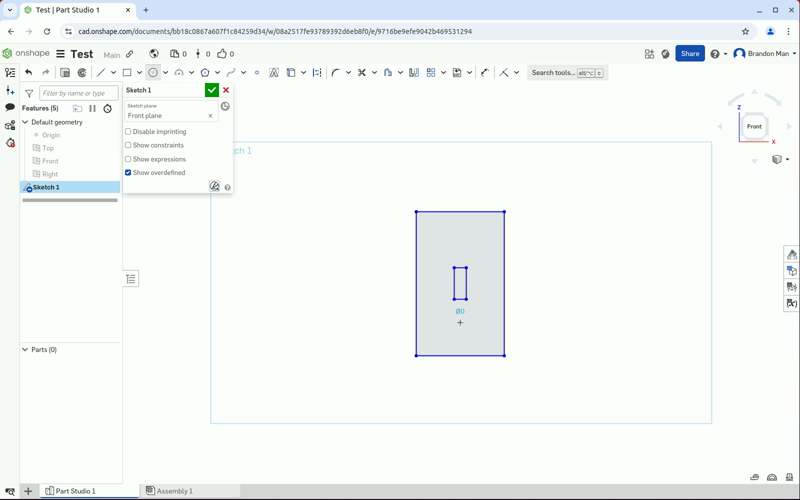
mouse_move(463, 322)
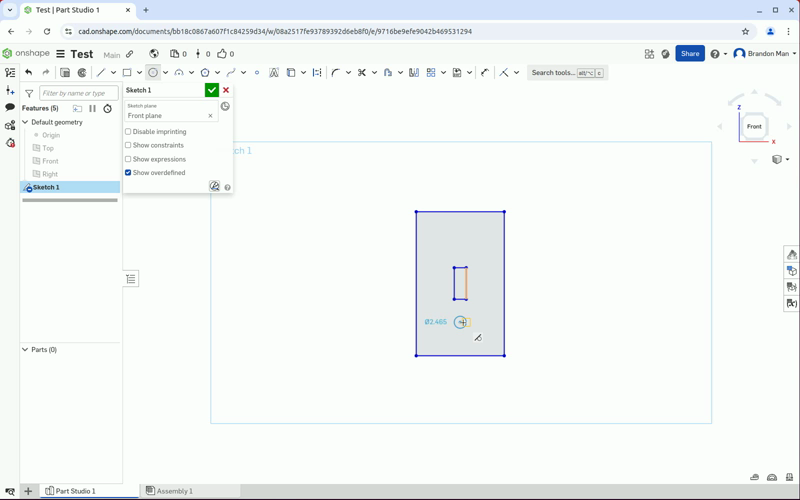
click(463, 322)
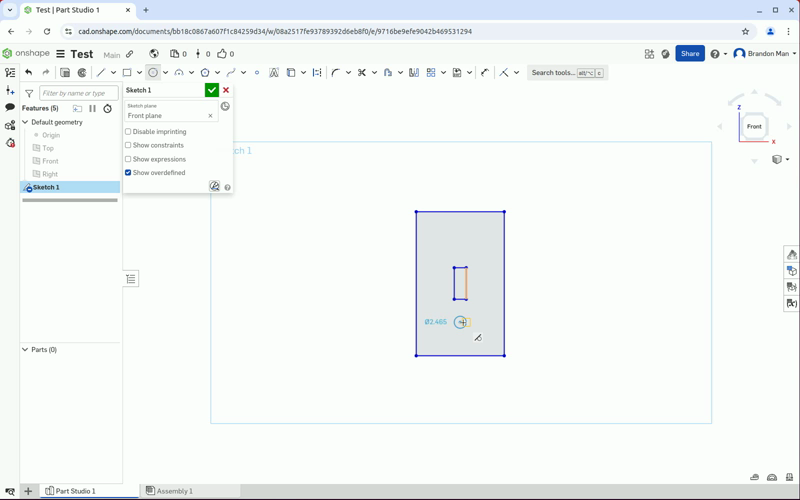
key(esc)
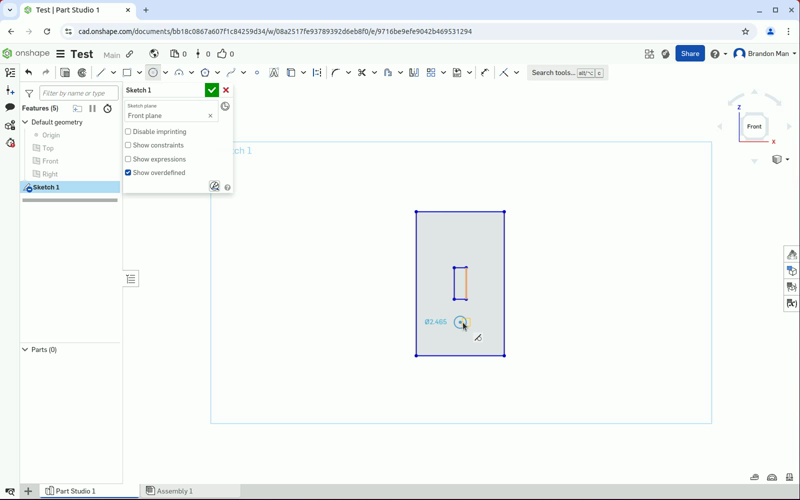
key(c)
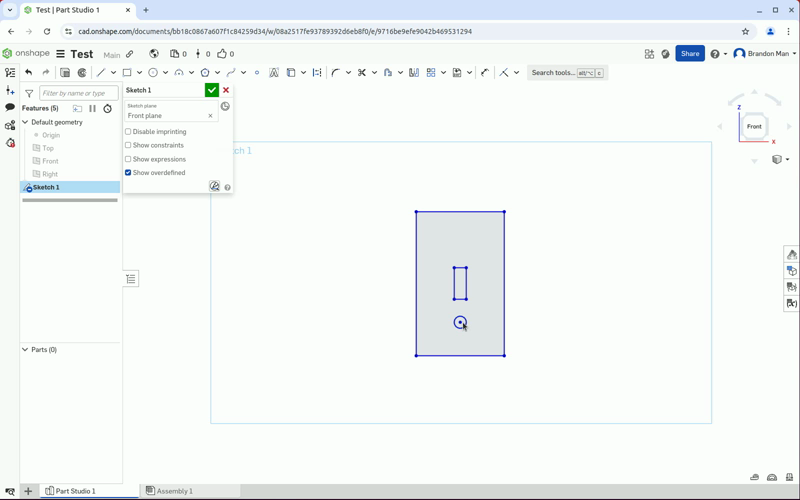
key_down(shift)
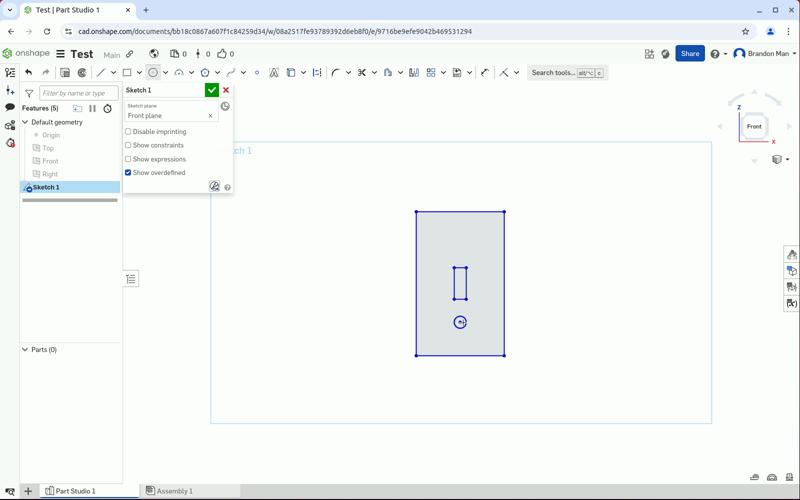
mouse_move(460, 245)
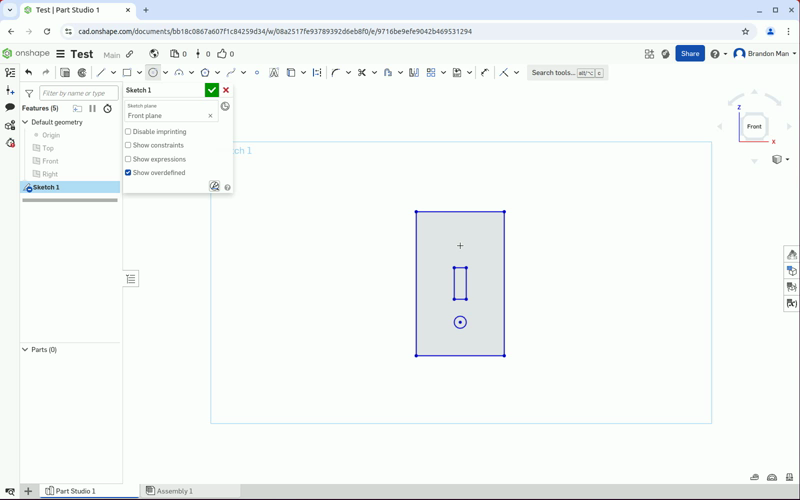
click(460, 245)
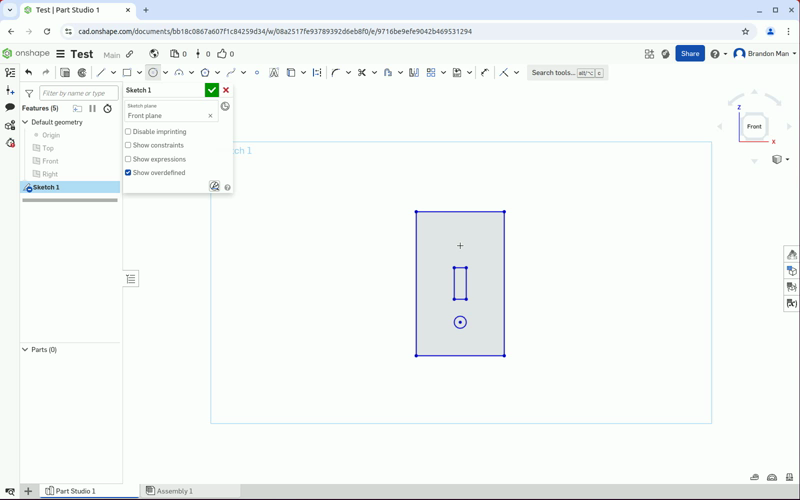
key_up(shift)
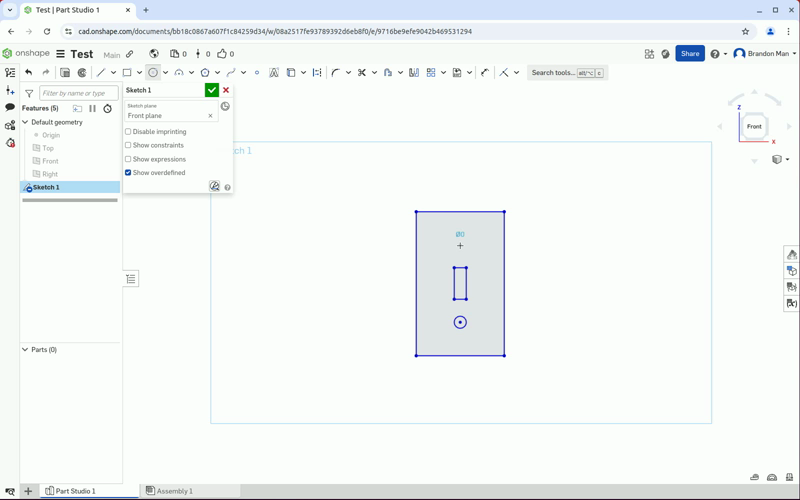
mouse_move(463, 245)
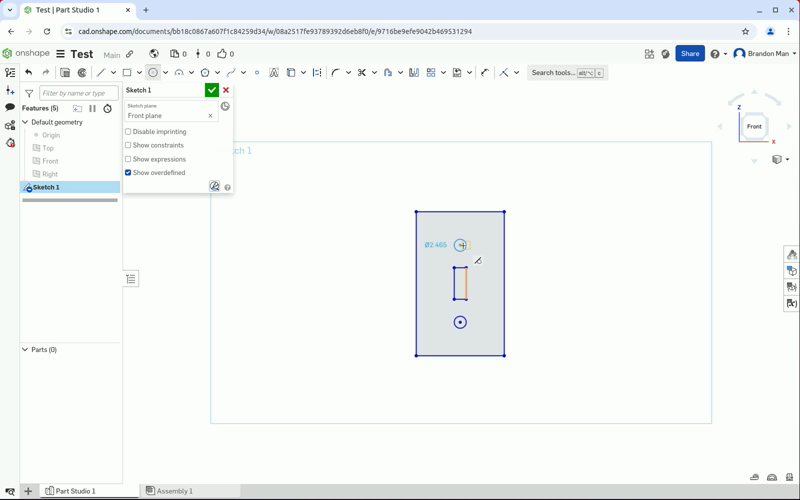
click(463, 245)
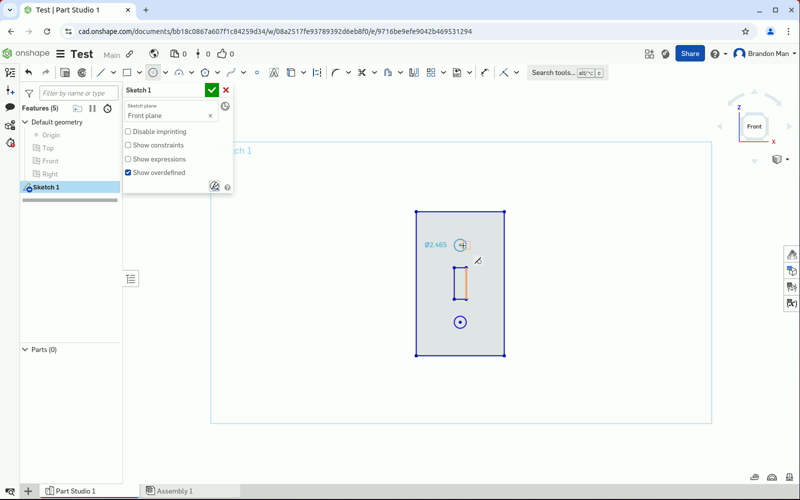
key(esc)
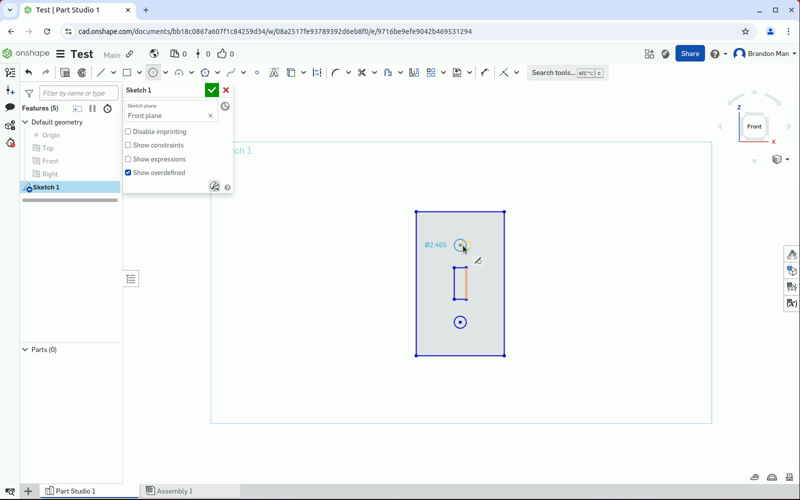
mouse_move(487, 322)
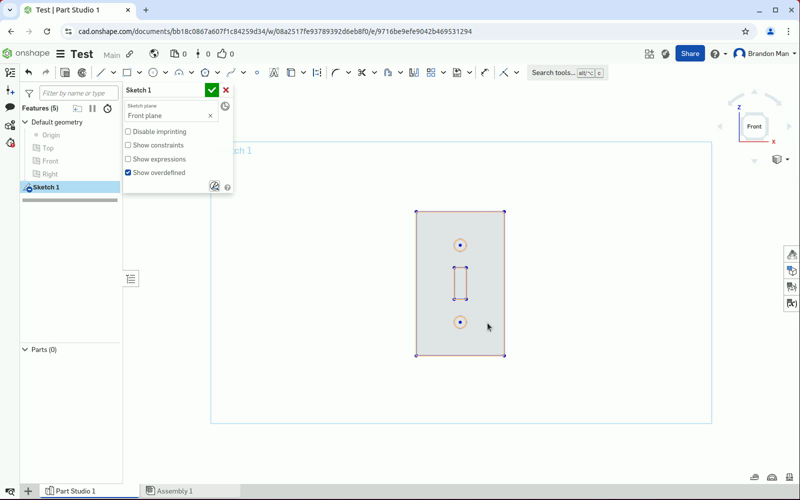
click(487, 322)
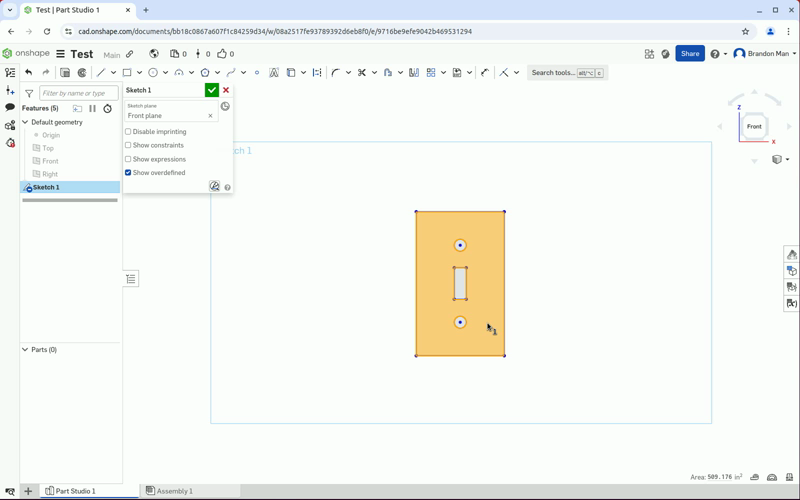
mouse_move(73, 352)
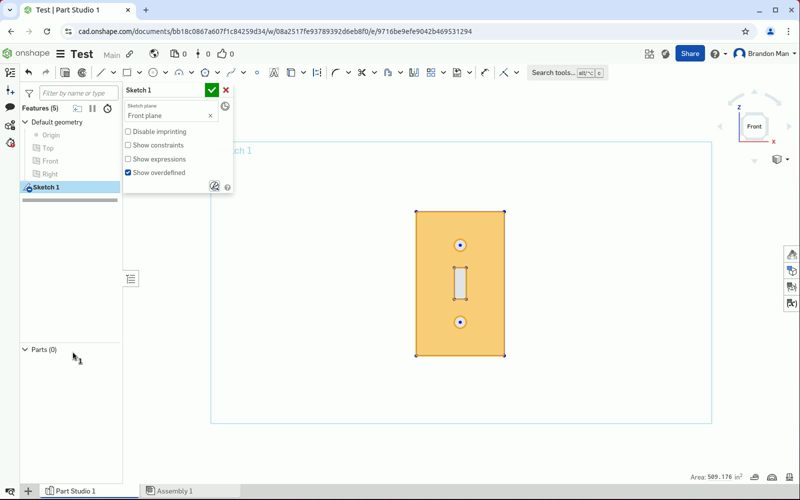
key(shift+y)
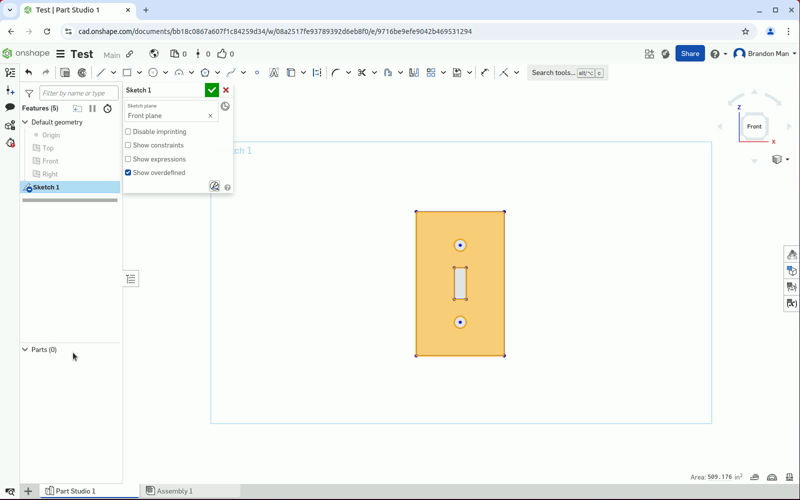
key(shift+e)
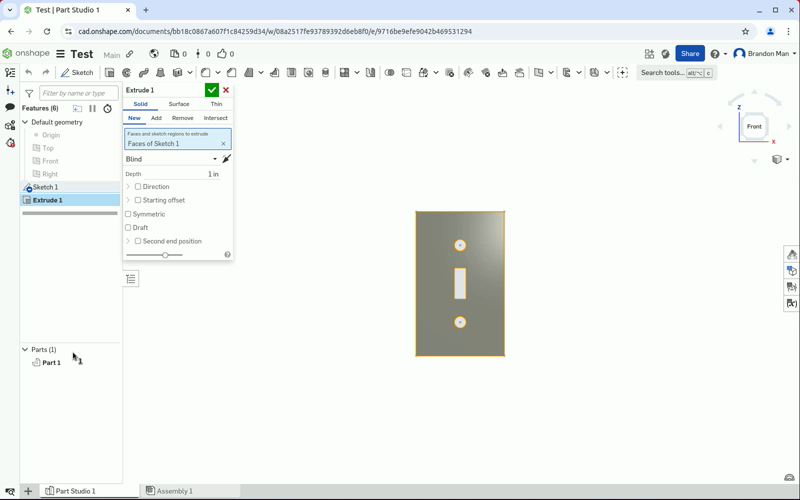
mouse_move(143, 106)
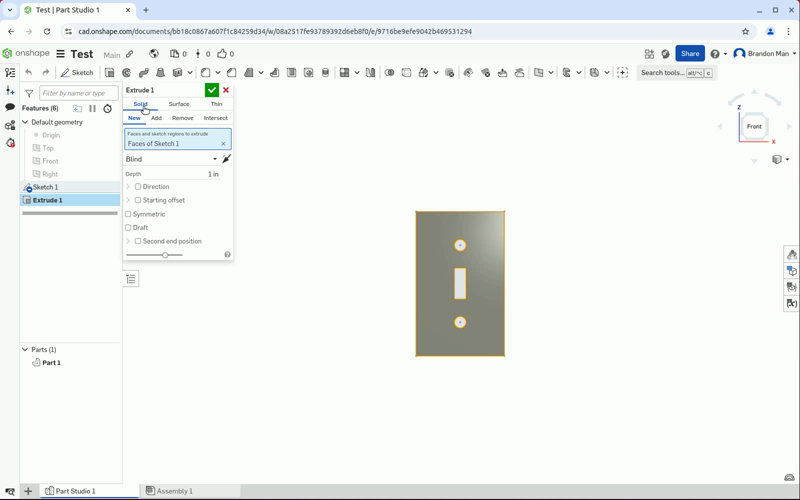
click(143, 106)
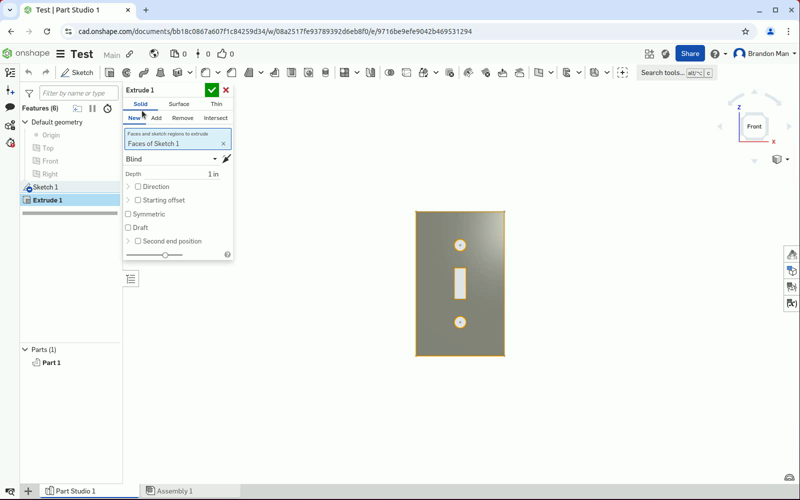
mouse_move(137, 120)
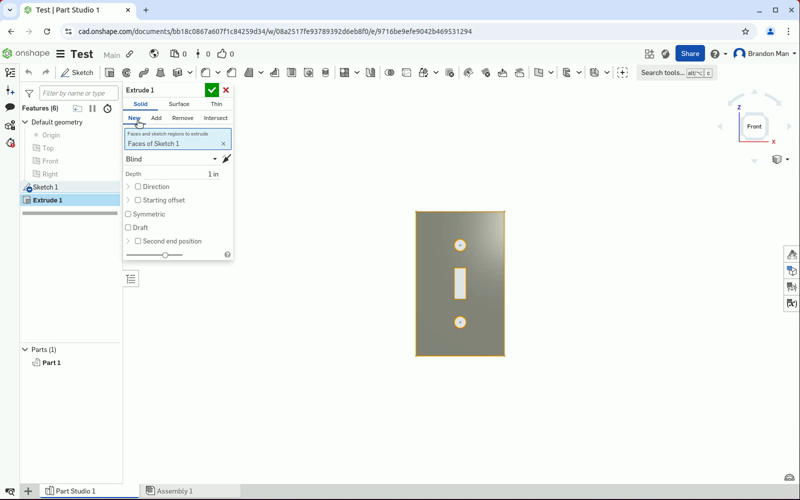
click(137, 120)
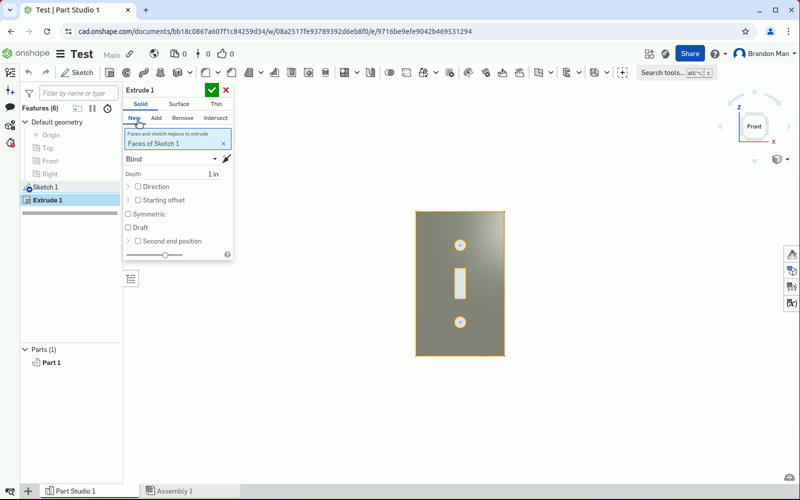
key(tab, 4)
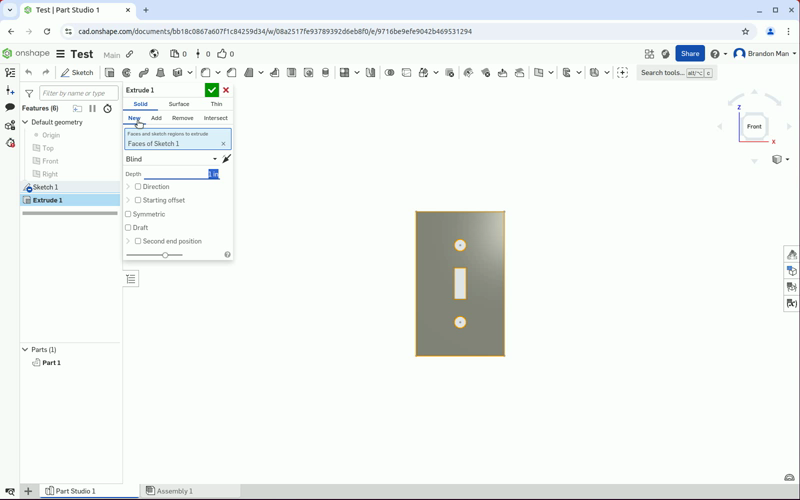
text(0.722)
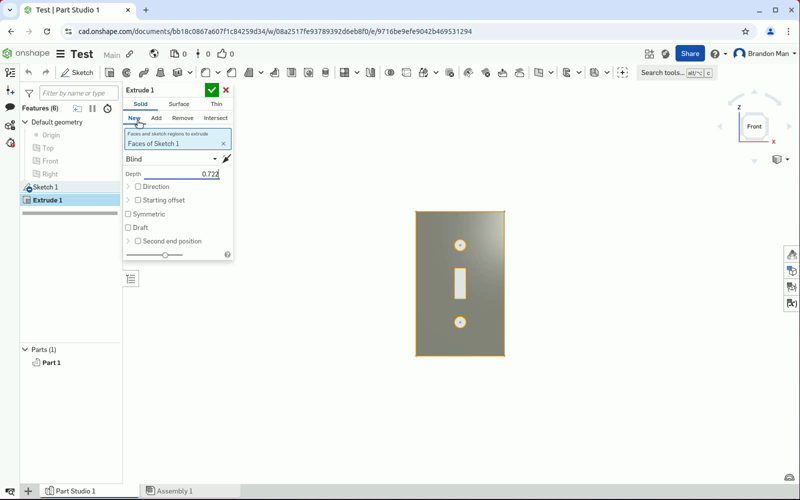
key(enter)
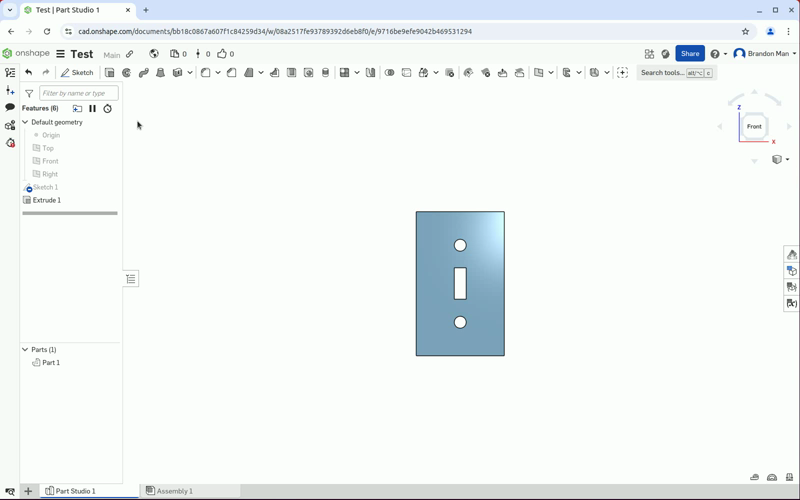
key(shift+h)
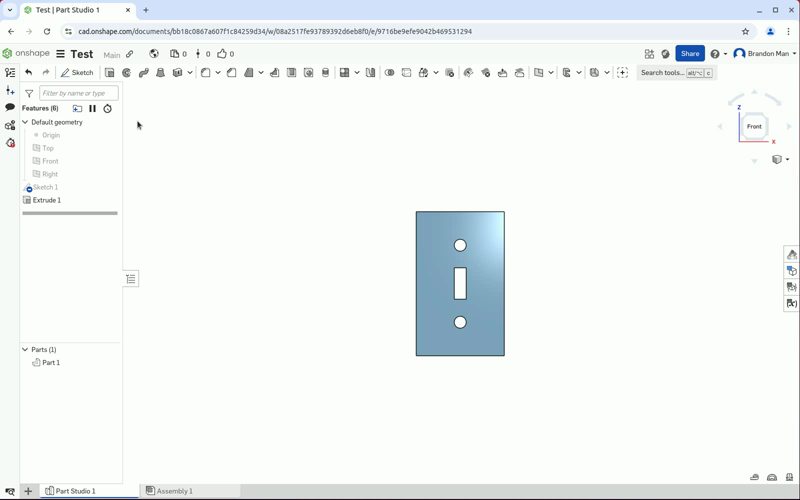
key(shift+h)
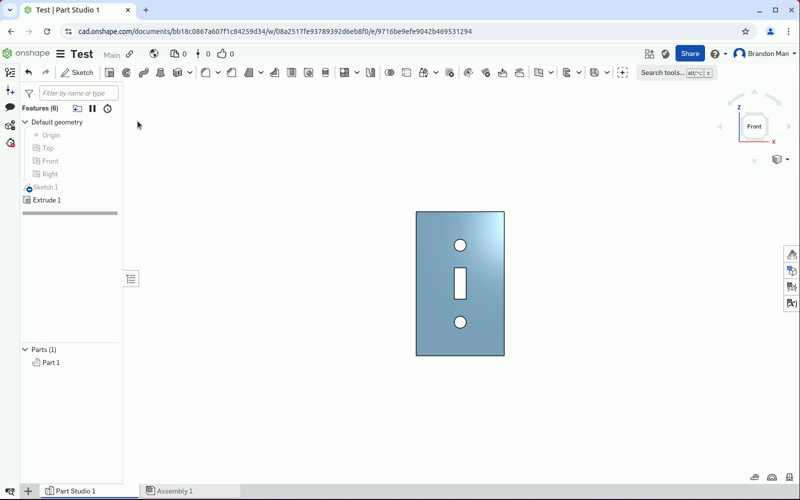
mouse_move(73, 189)
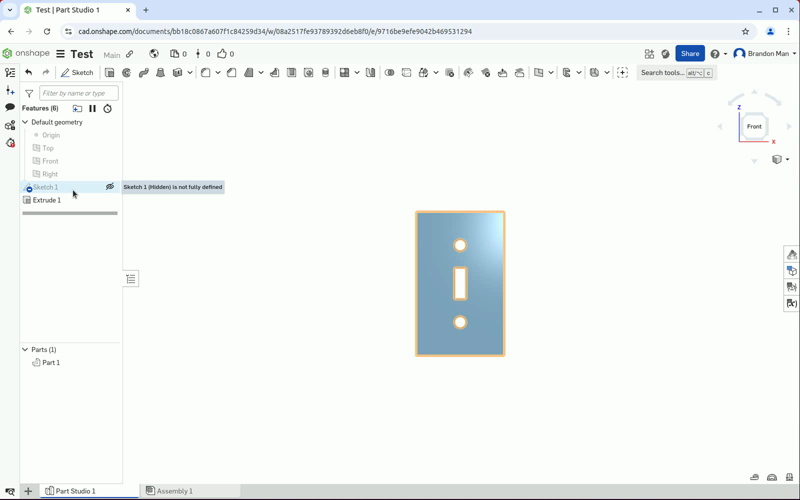
click(73, 189)
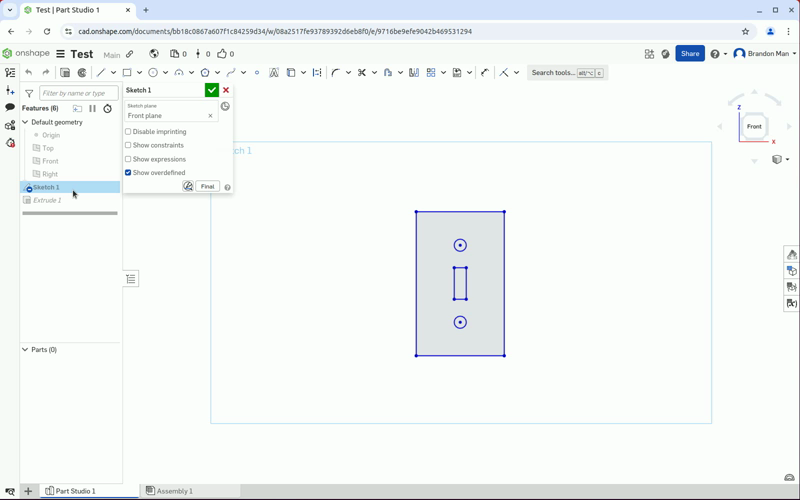
mouse_move(229, 92)
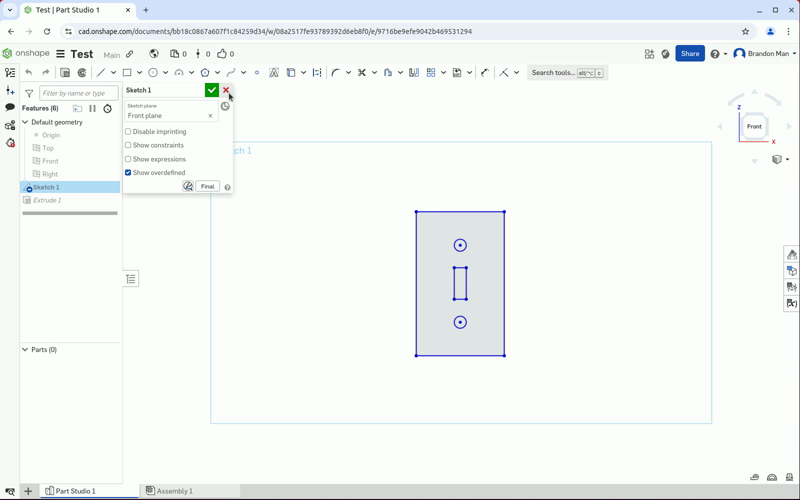
click(229, 92)
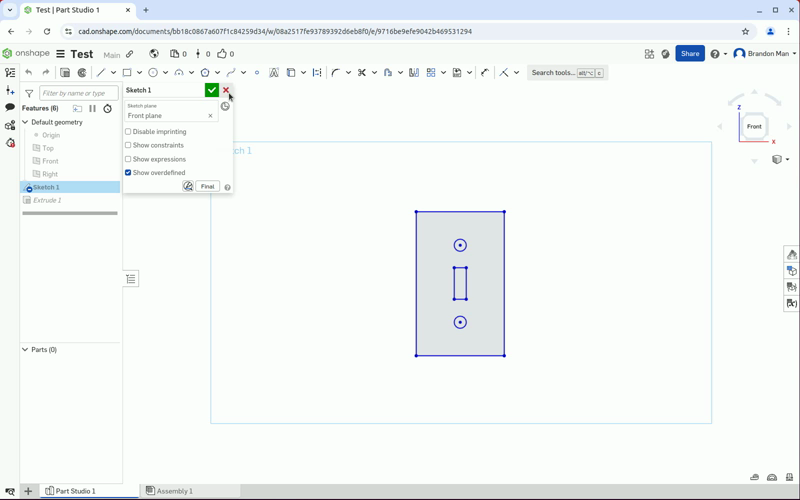
key(shift+s)
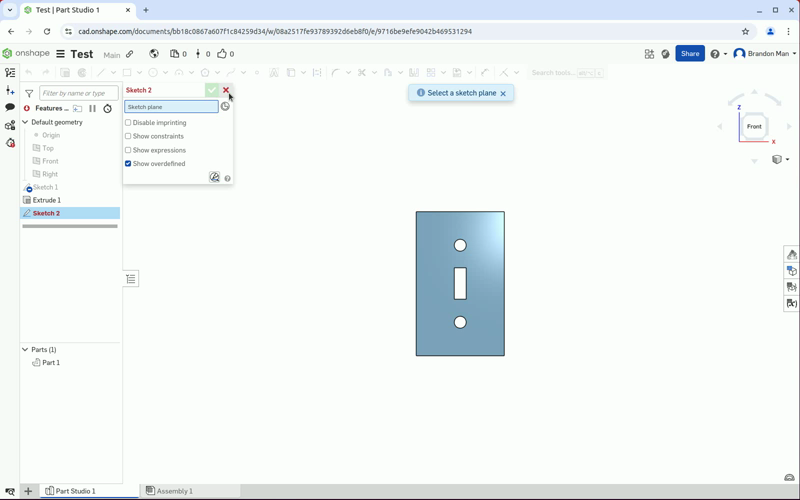
mouse_move(73, 163)
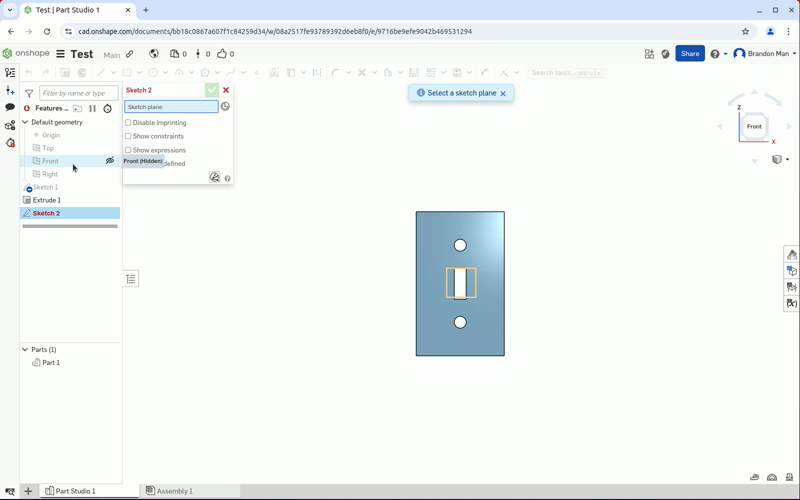
click(73, 163)
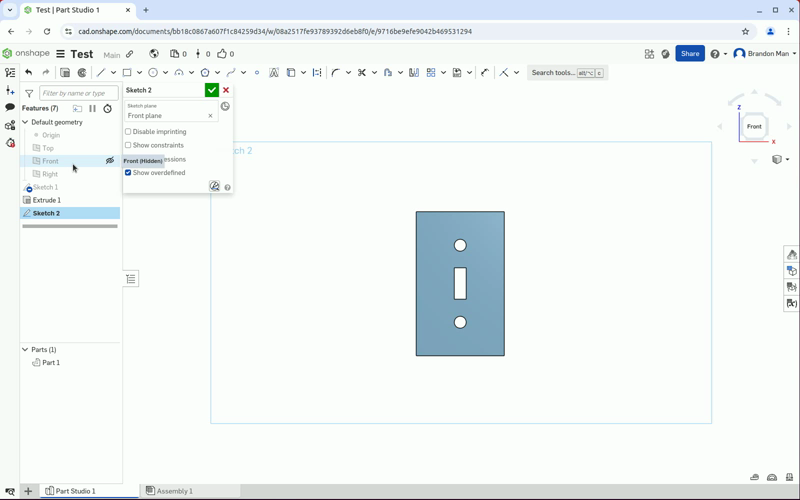
mouse_move(73, 352)
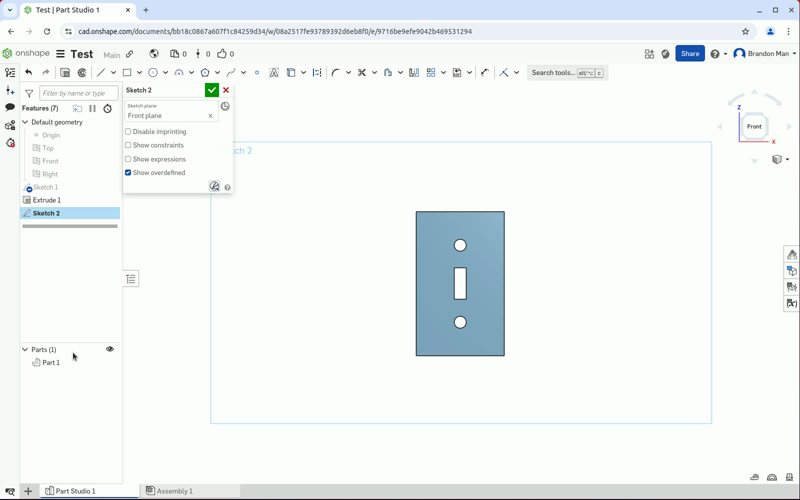
key(y)
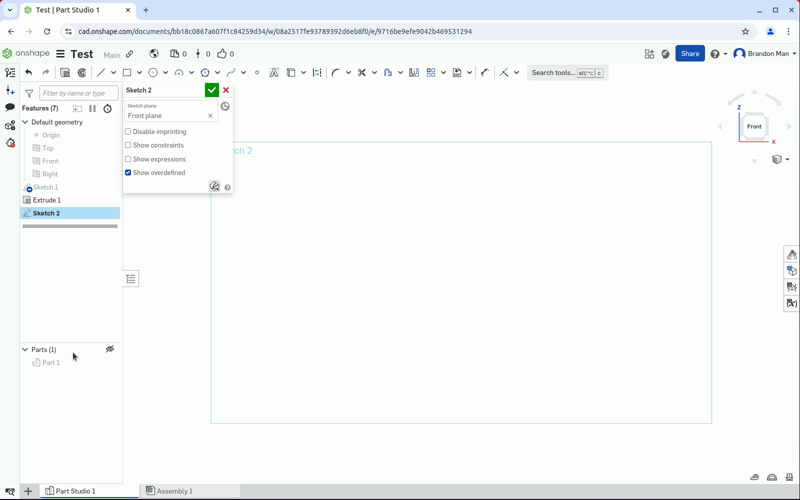
key(l)
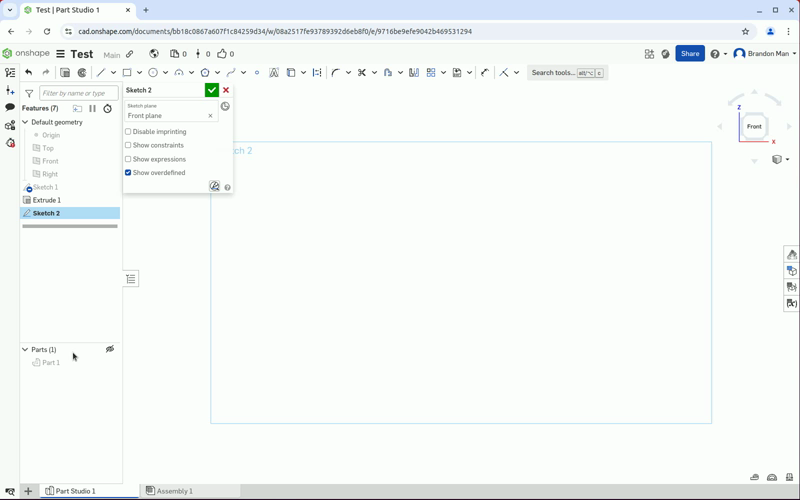
key_down(shift)
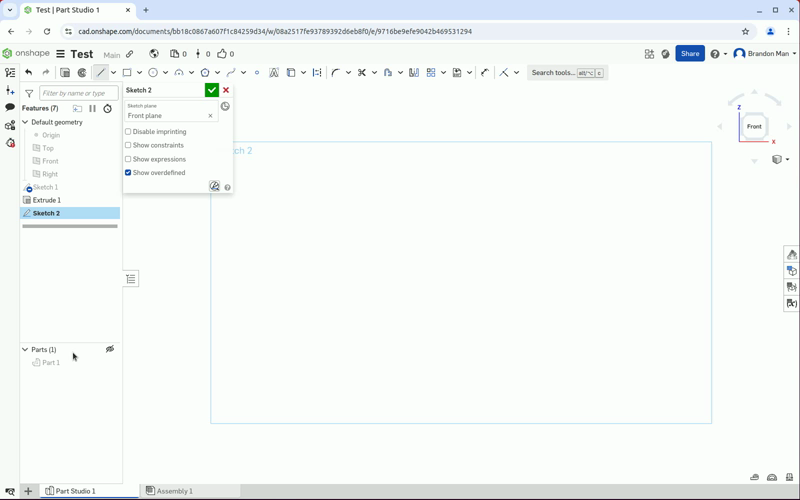
mouse_move(416, 210)
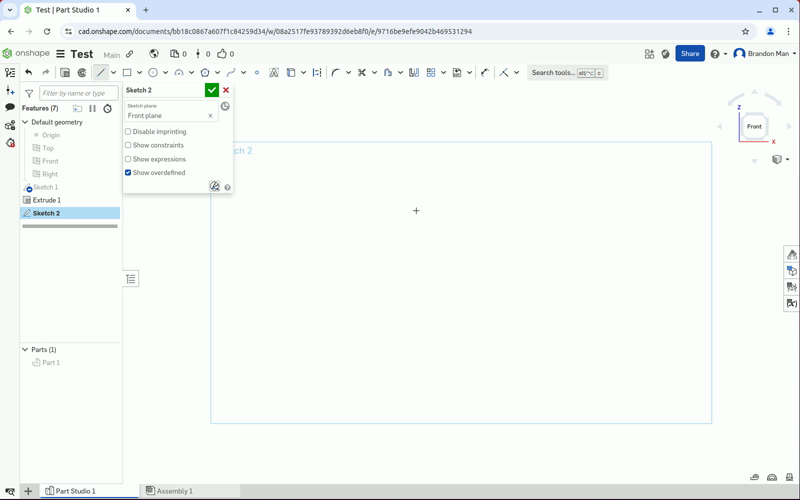
click(416, 210)
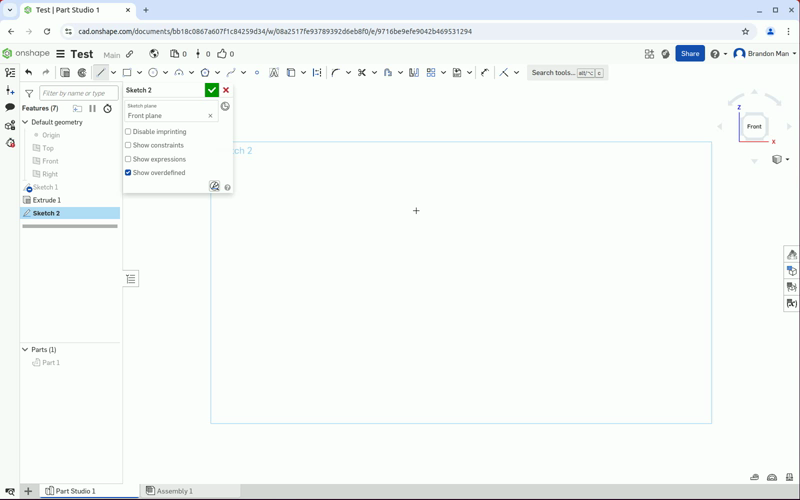
key_up(shift)
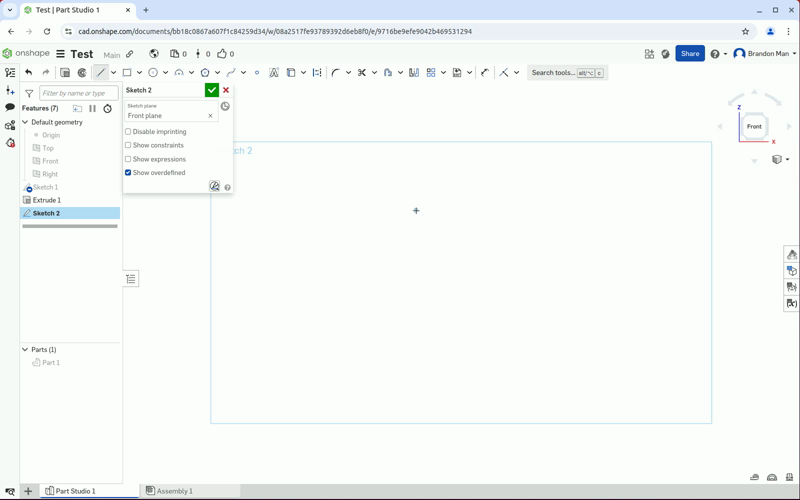
key_down(shift)
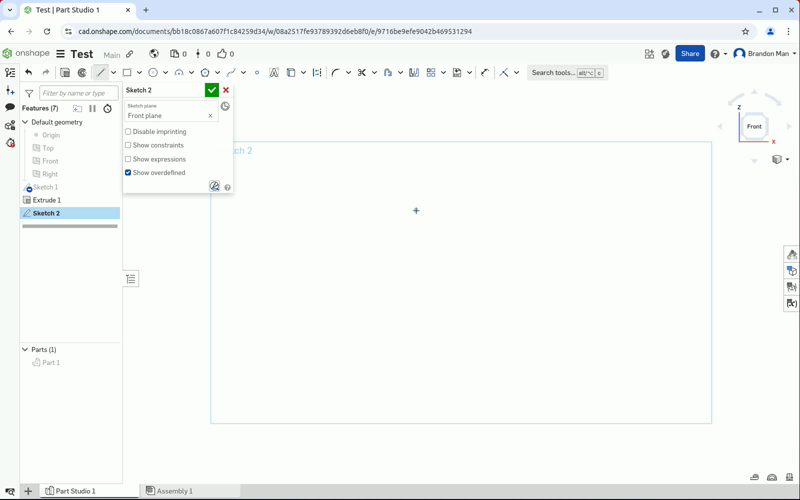
mouse_move(504, 210)
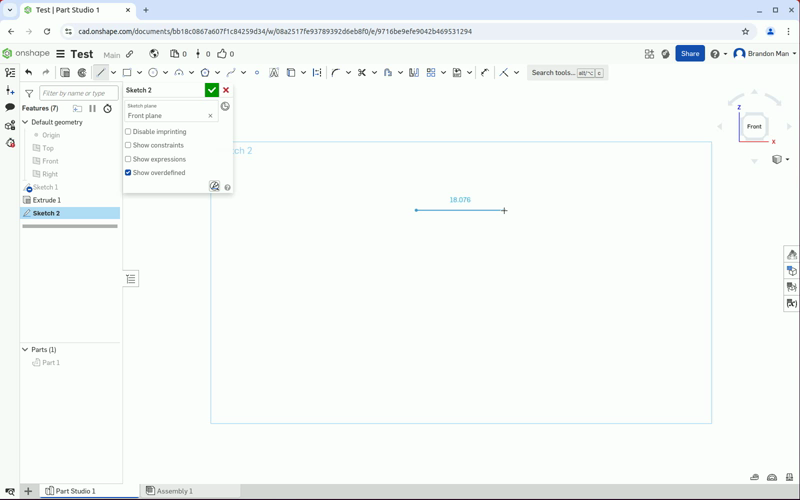
click(504, 210)
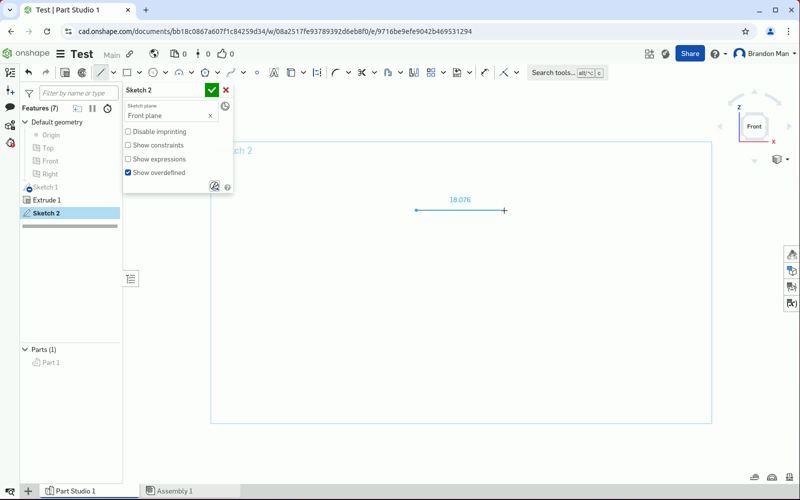
key_up(shift)
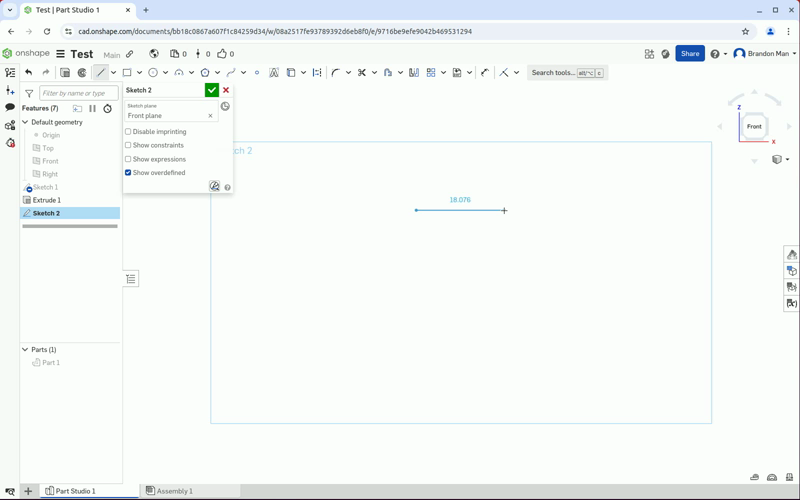
key_down(shift)
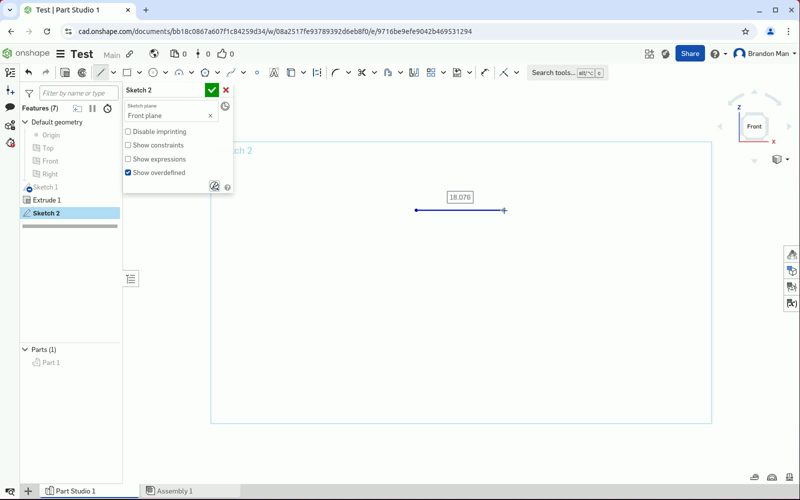
mouse_move(534, 210)
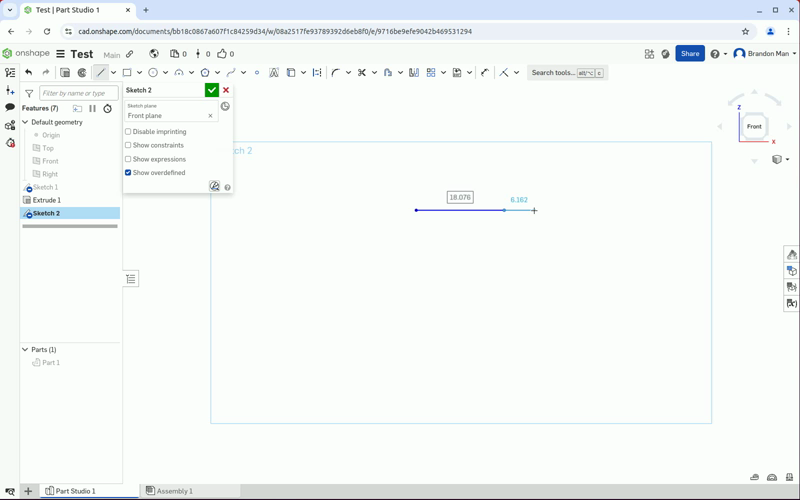
mouse_move(504, 170)
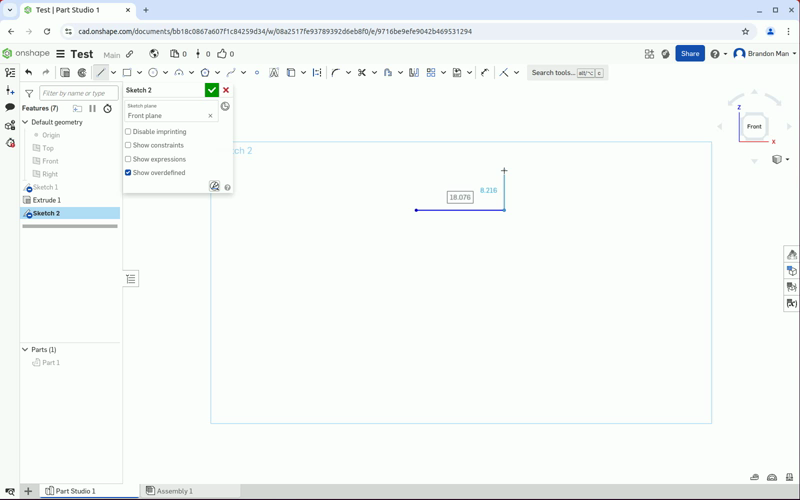
click(504, 170)
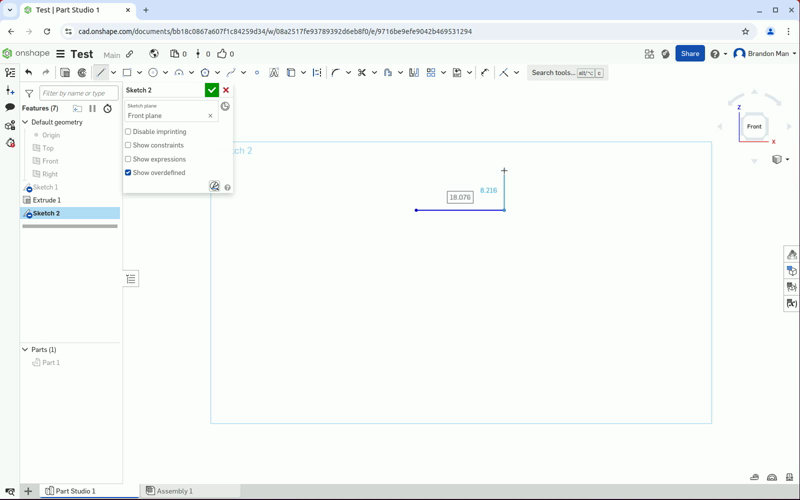
key_up(shift)
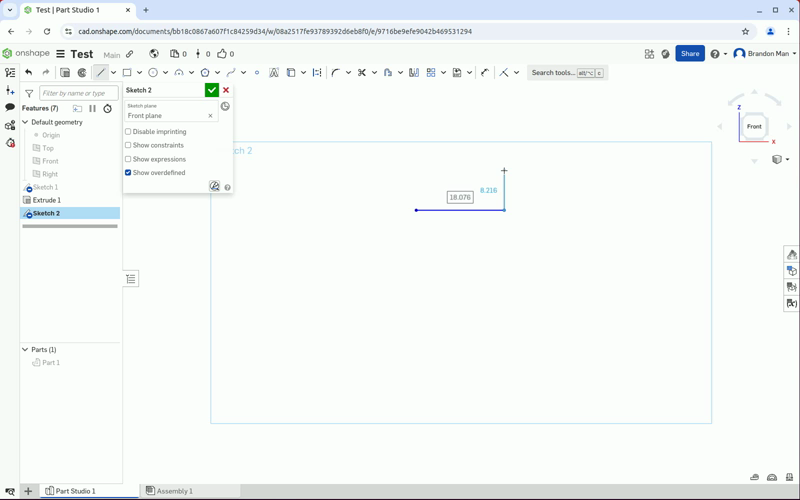
key_down(shift)
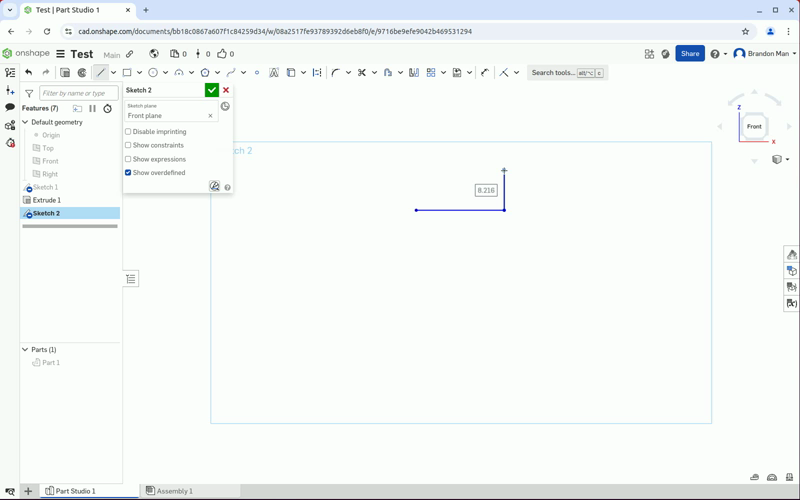
mouse_move(416, 170)
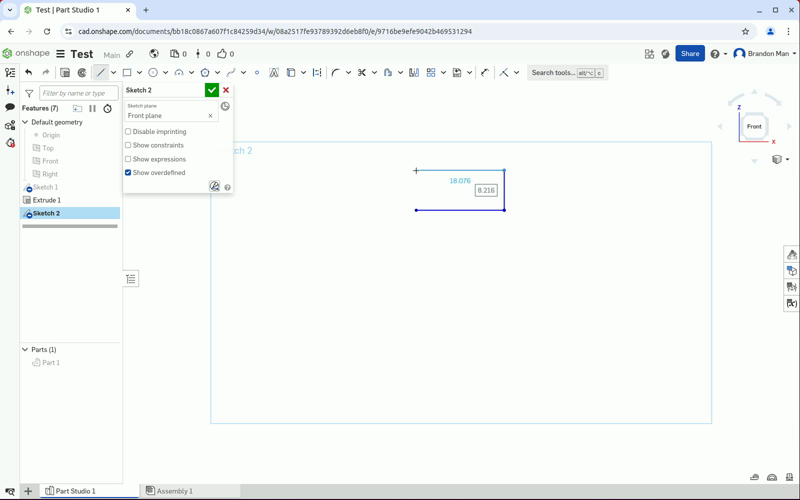
click(416, 170)
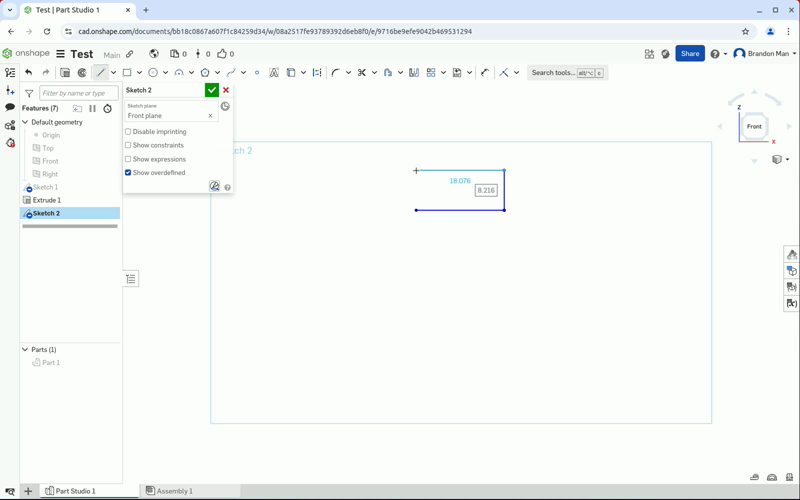
key_up(shift)
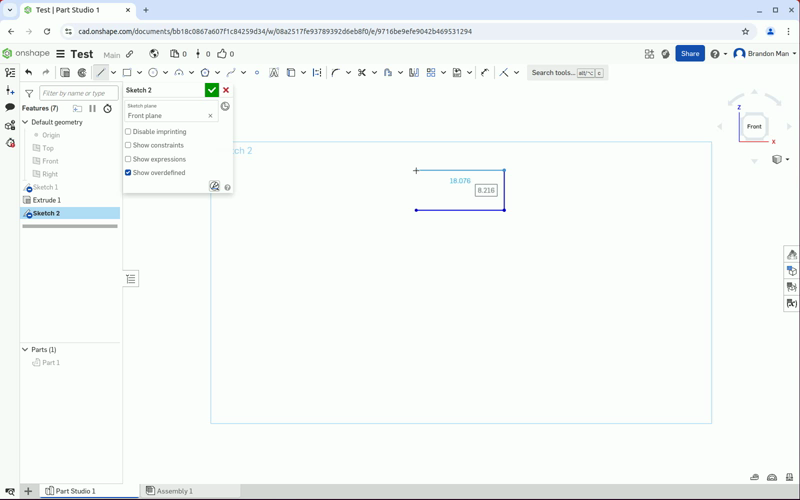
mouse_move(446, 170)
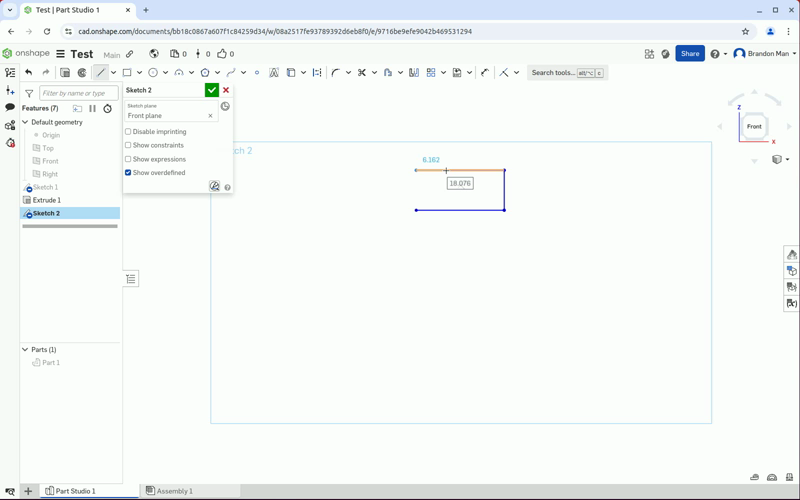
key_down(shift)
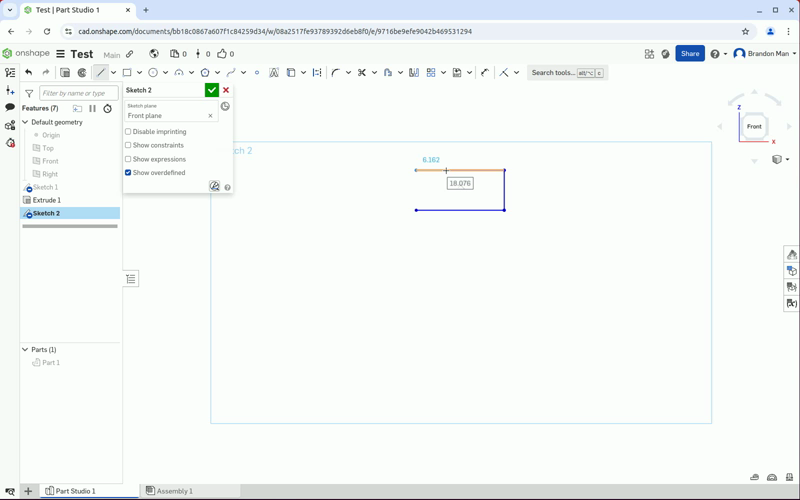
mouse_move(416, 210)
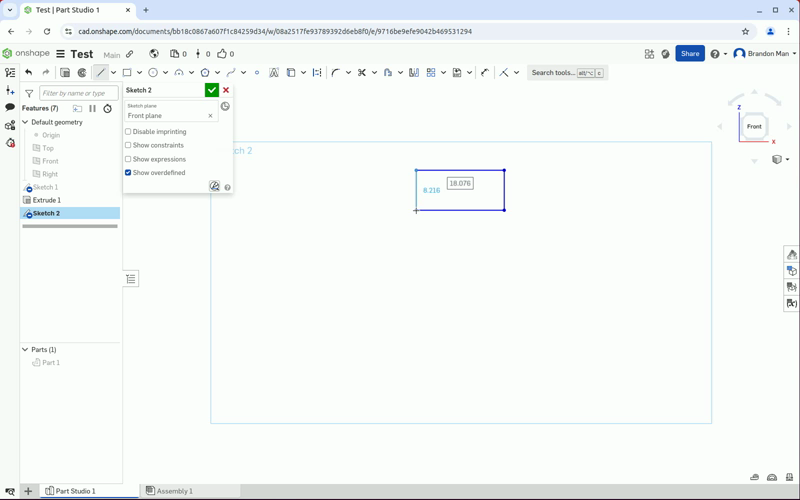
key_up(shift)
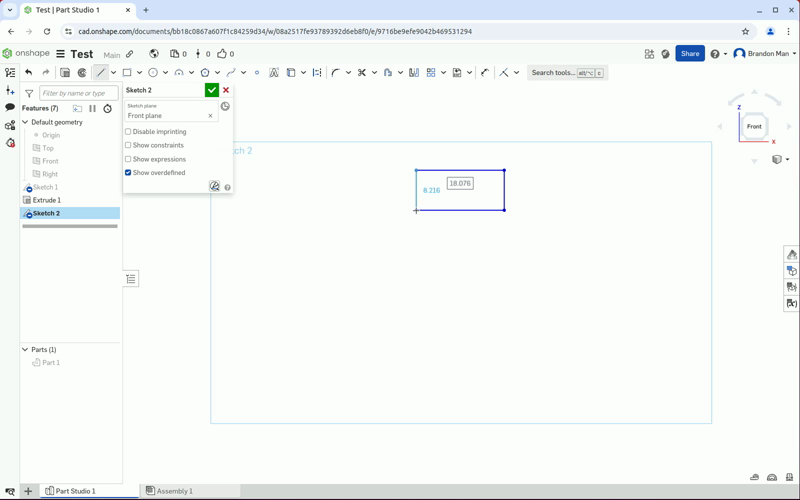
click(416, 210)
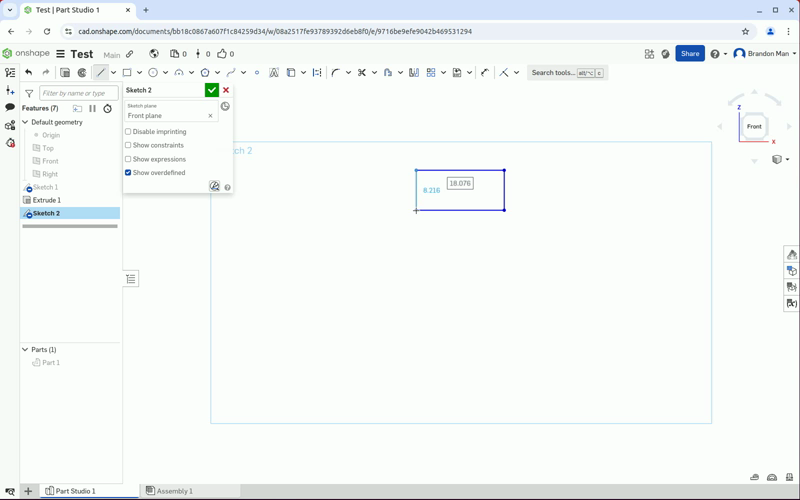
key(esc)
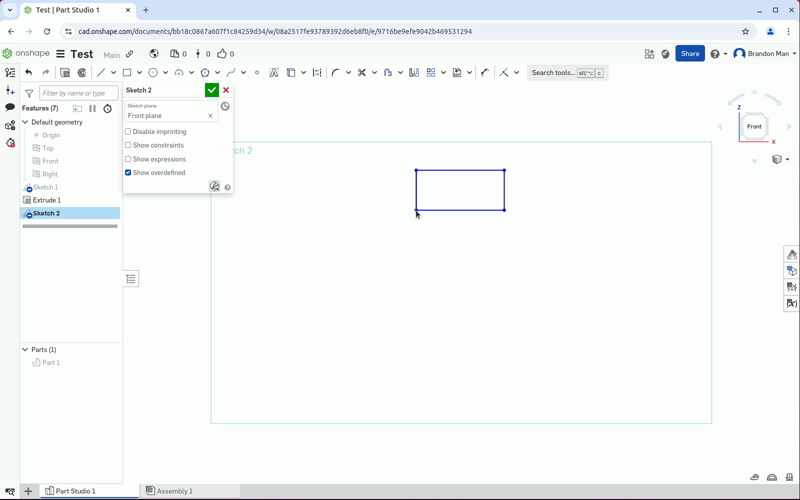
mouse_move(483, 195)
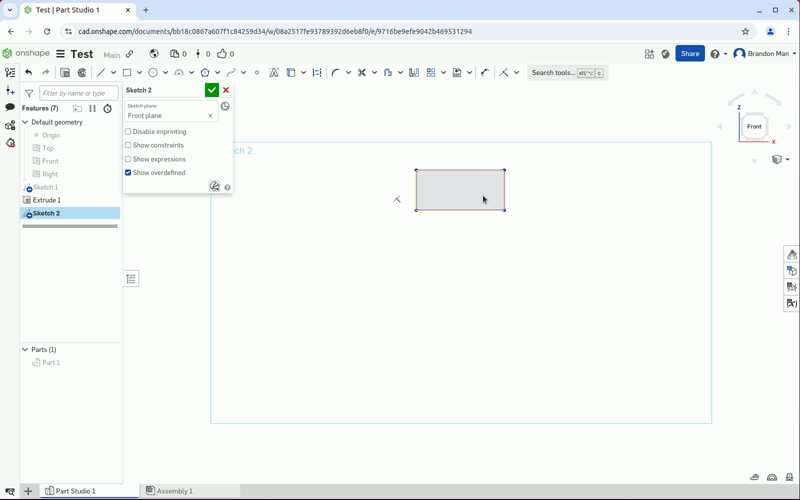
click(483, 195)
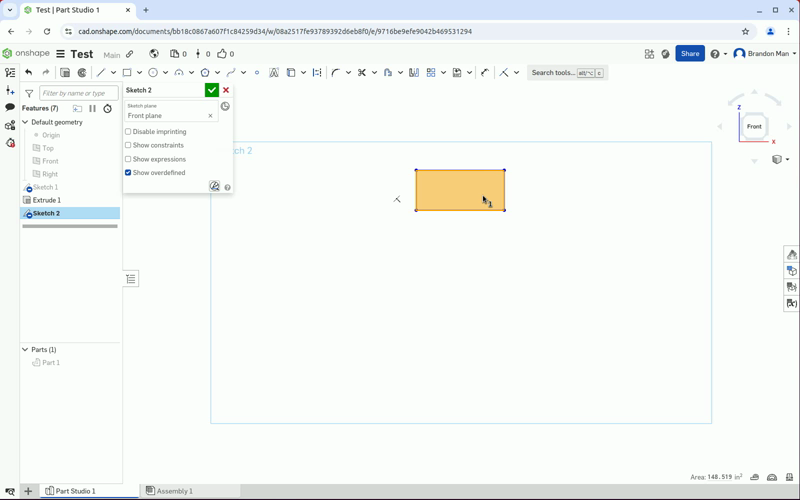
mouse_move(73, 352)
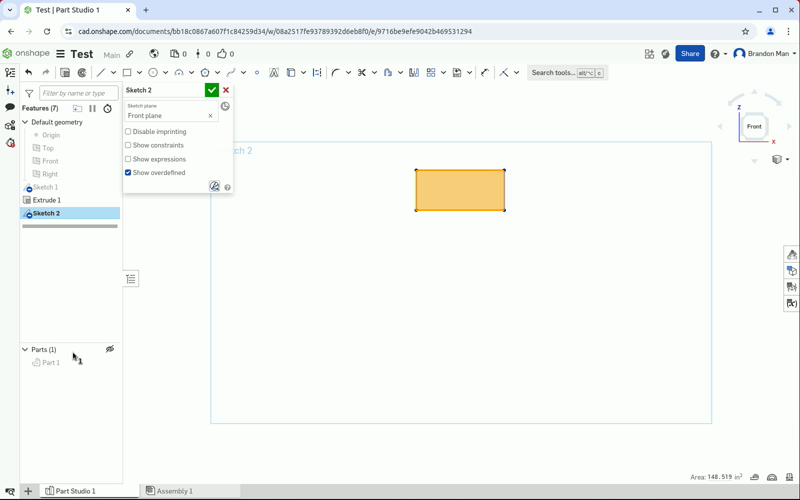
key(shift+y)
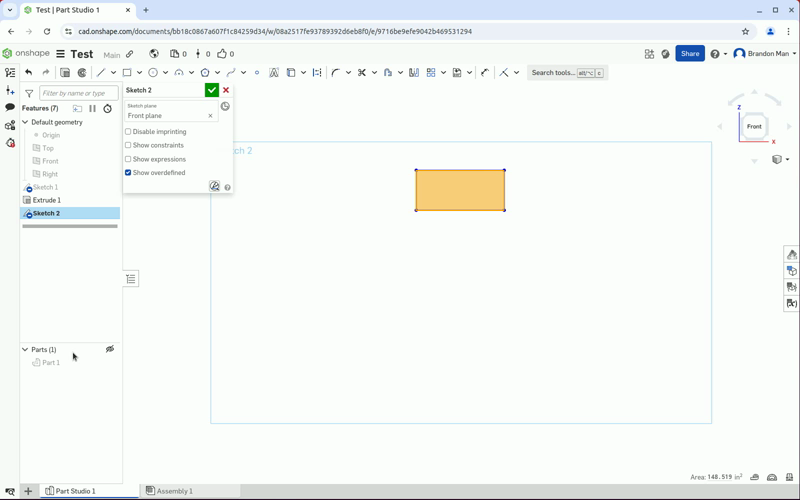
key(shift+e)
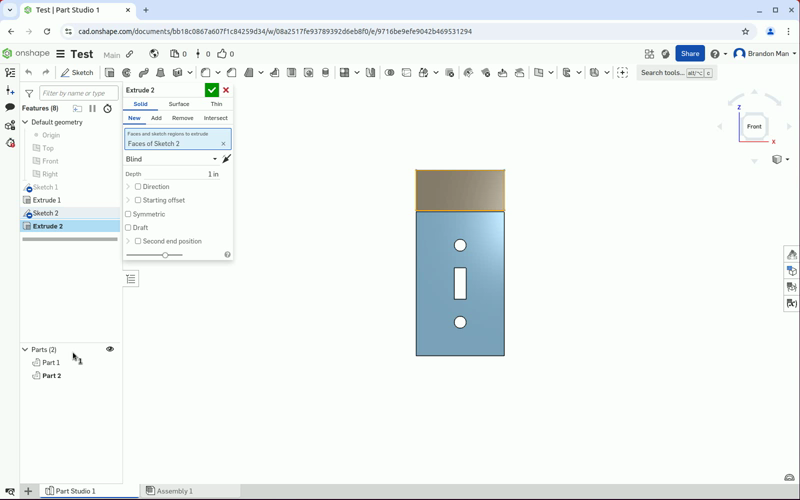
mouse_move(143, 106)
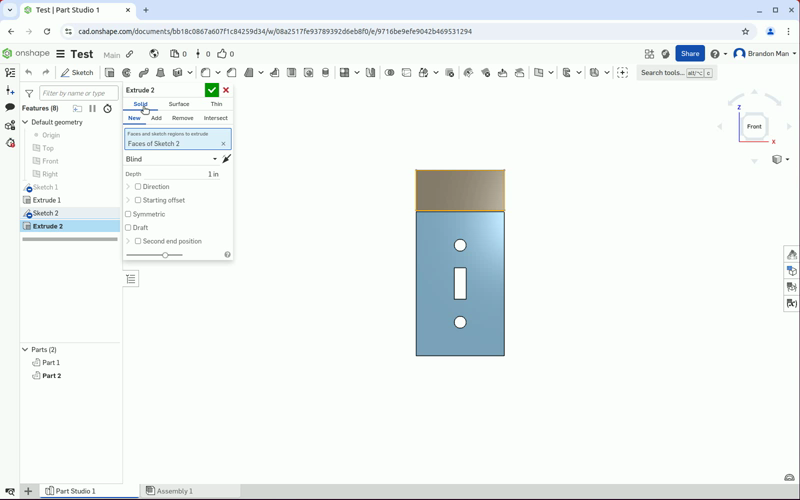
click(143, 106)
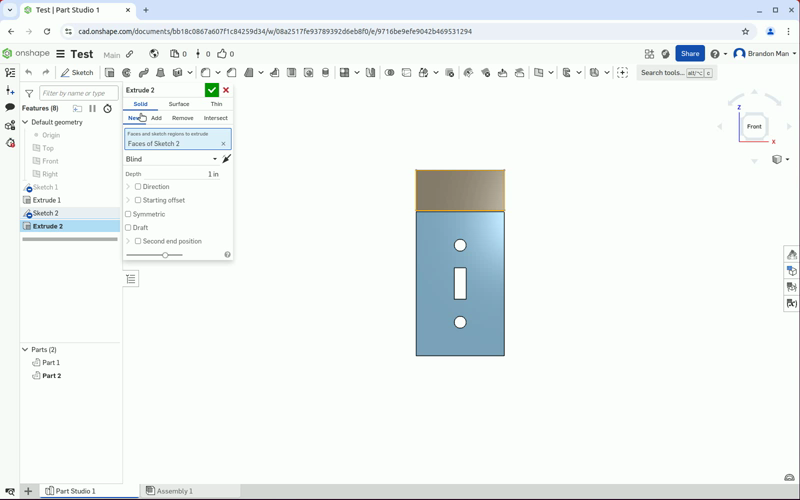
mouse_move(137, 120)
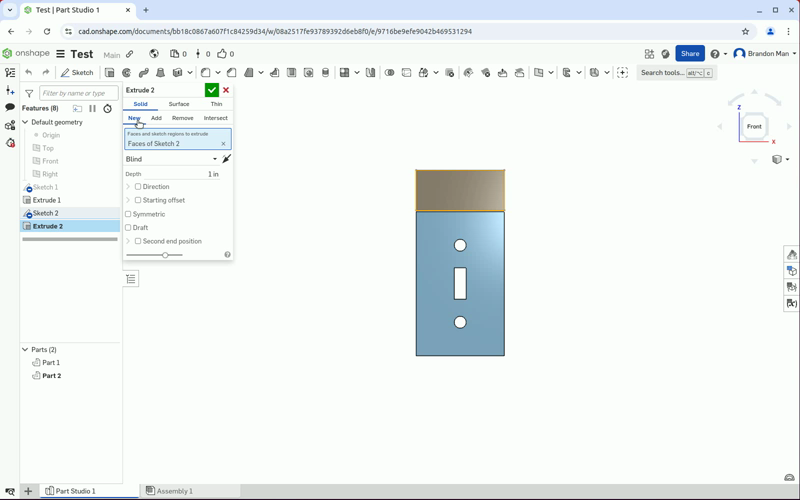
click(137, 120)
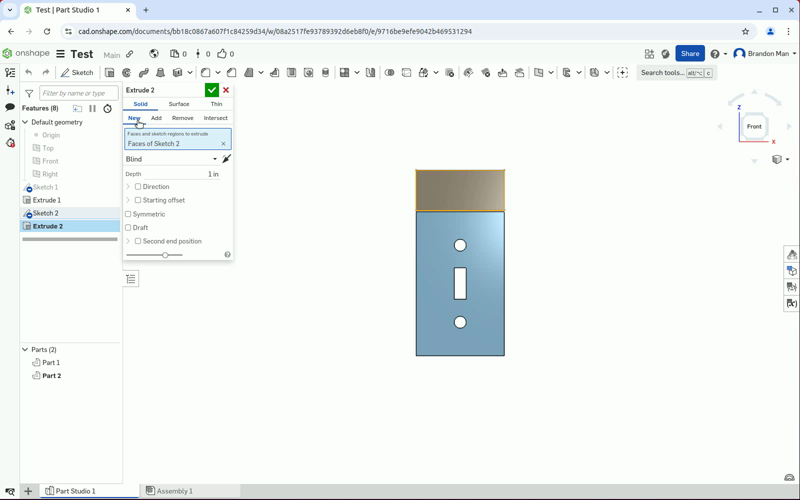
key(tab, 4)
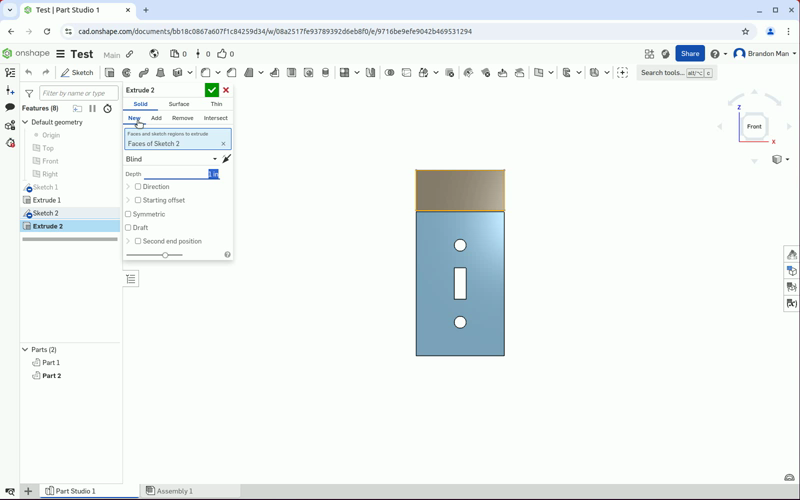
text(0.722)
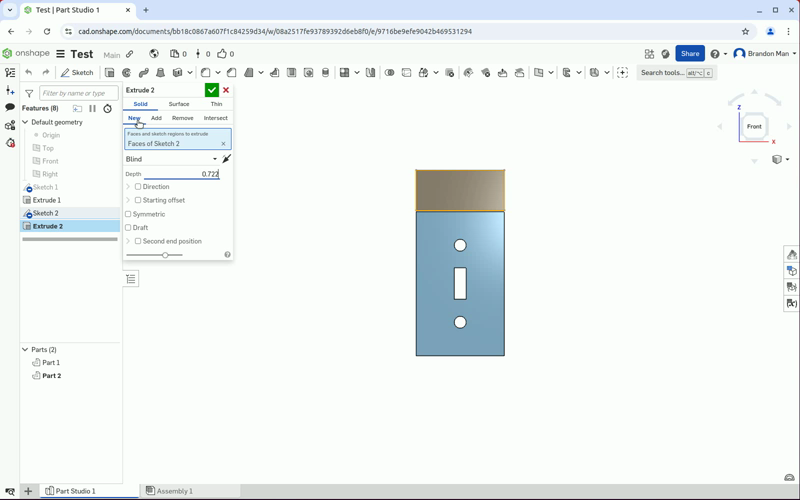
key(enter)
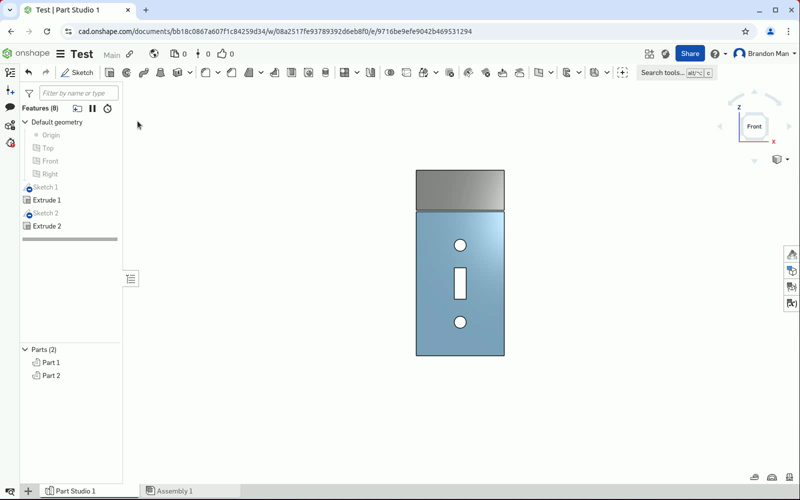
key(shift+h)
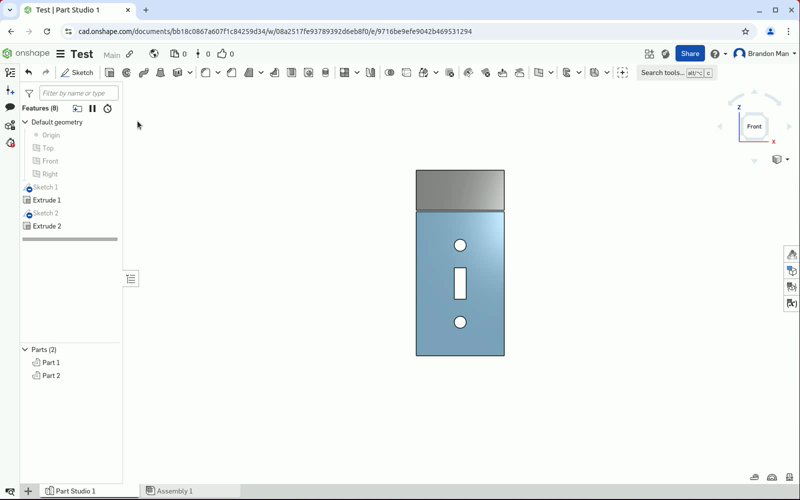
key(shift+h)
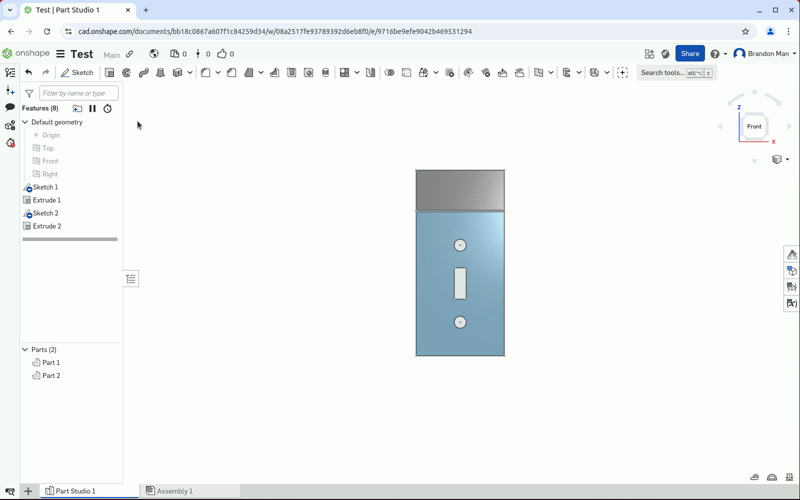
key(shift+7)
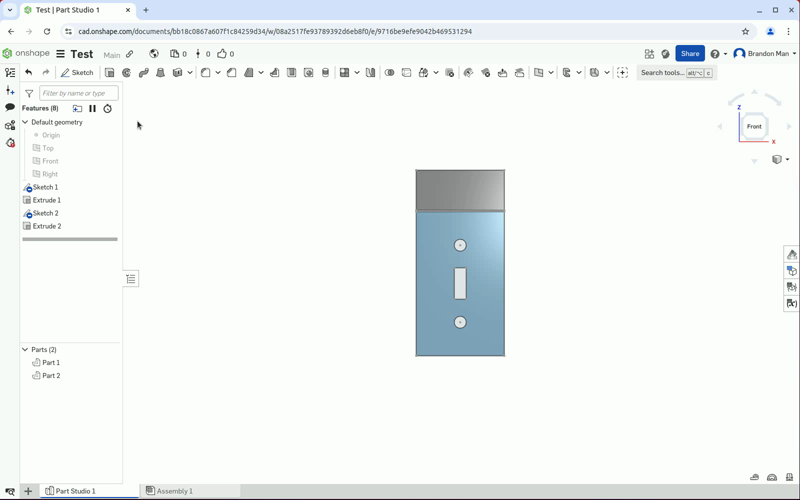
key(left, 2)
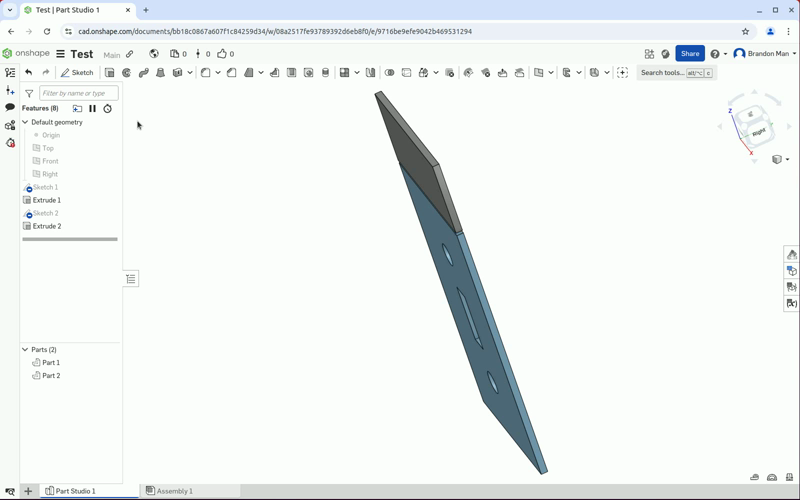
key(down, 2)
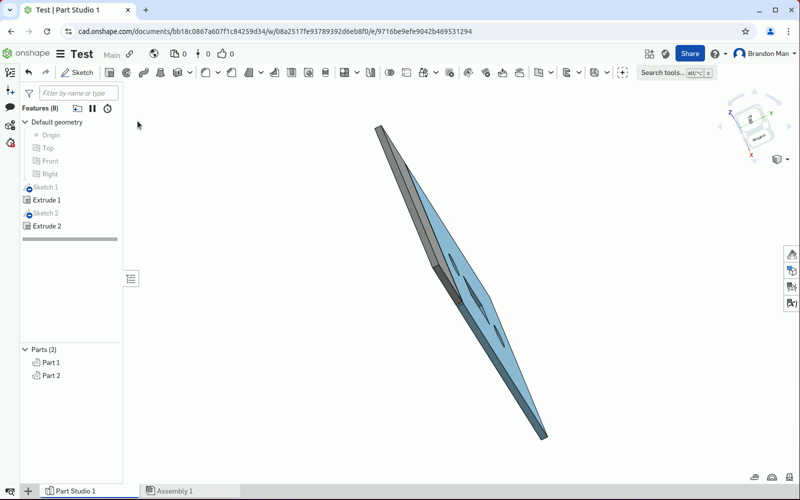
key(up, 2)
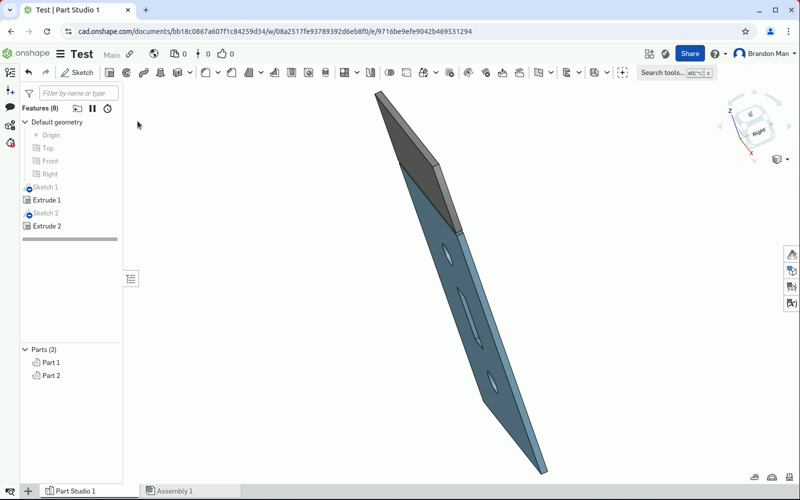
key(right, 2)
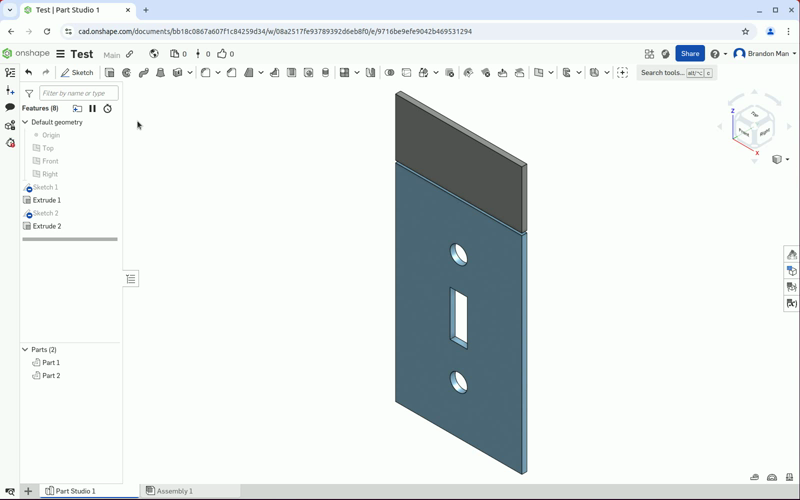
mouse_move(73, 189)
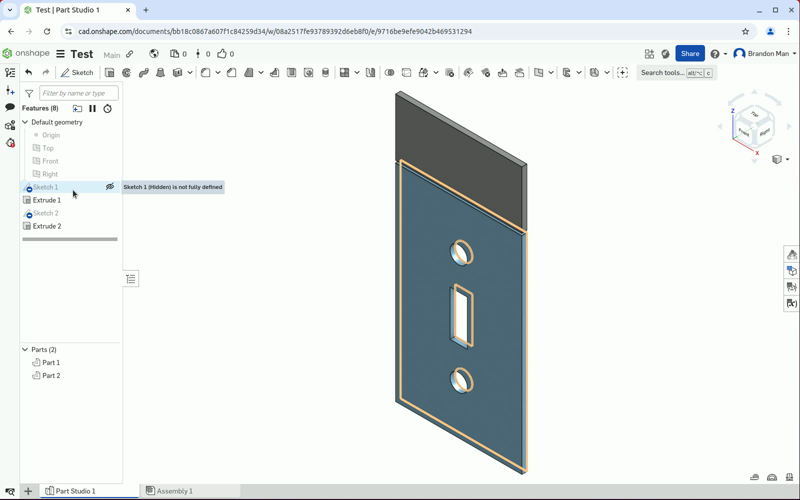
click(73, 189)